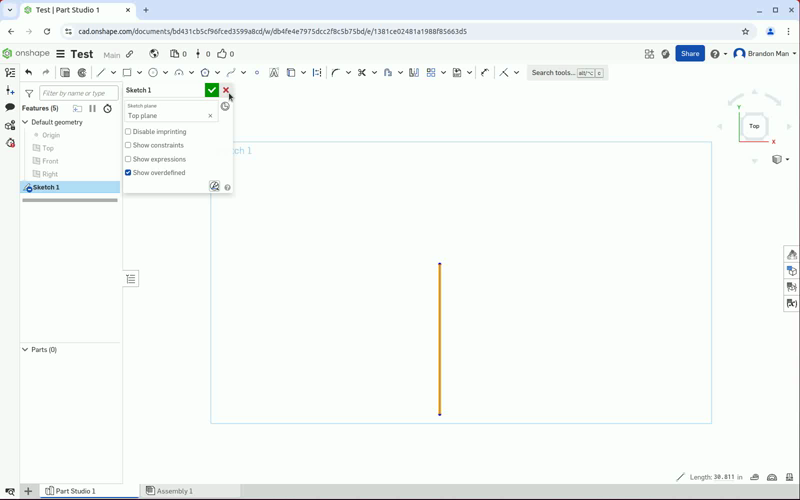
key(shift+h)
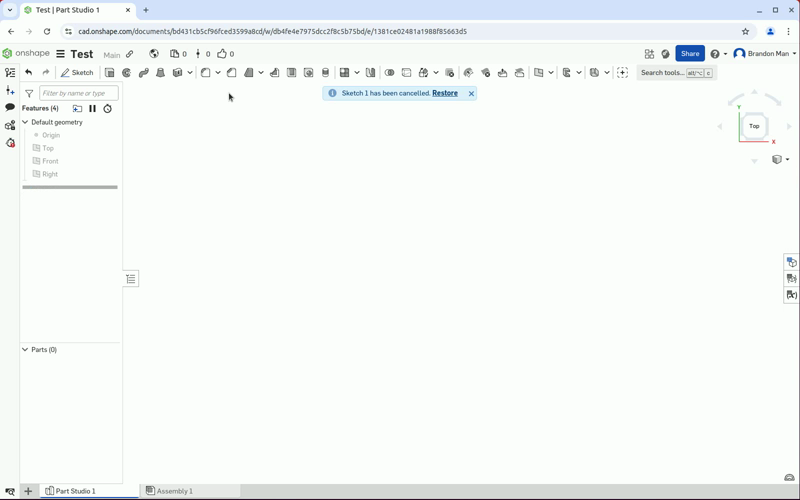
mouse_move(73, 352)
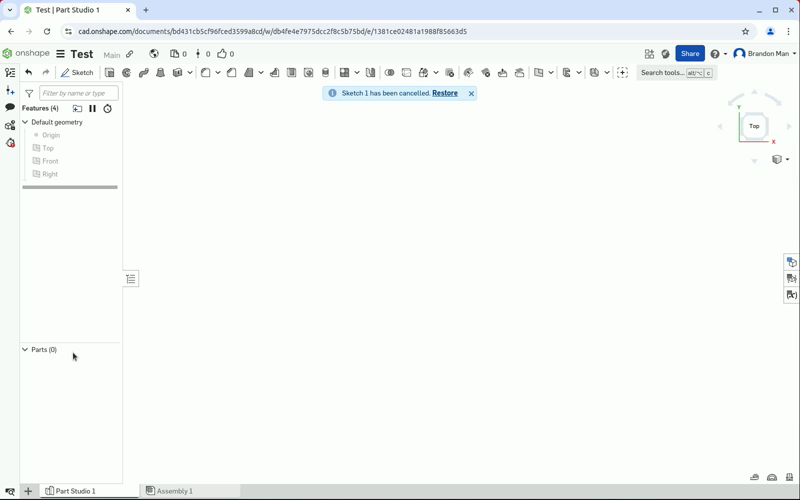
key(y)
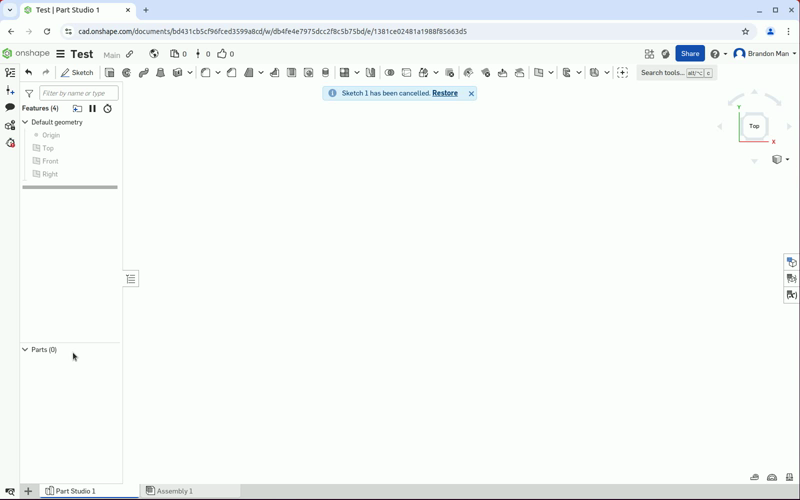
key(shift+p)
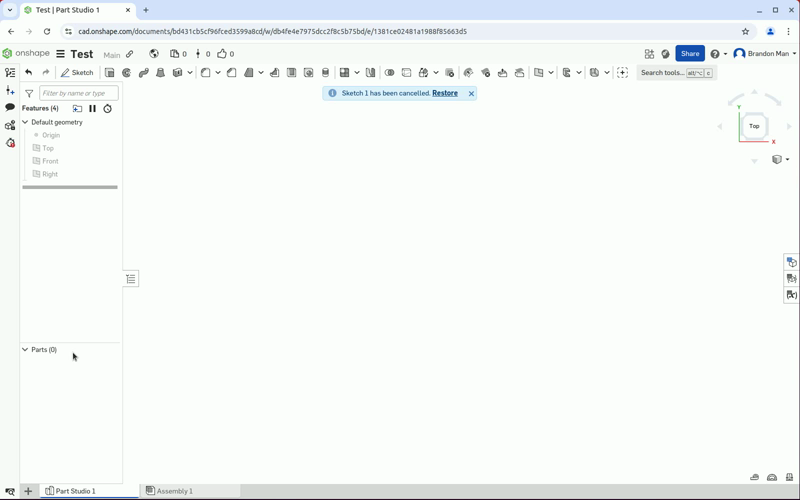
key(space)
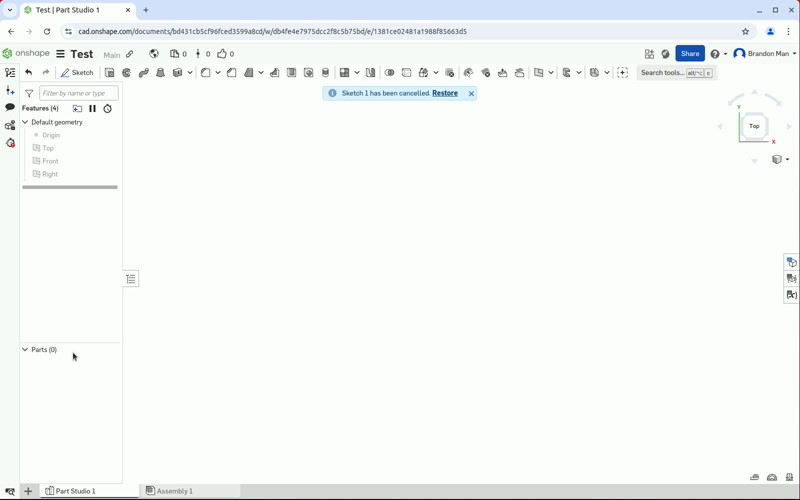
key_down(shift)
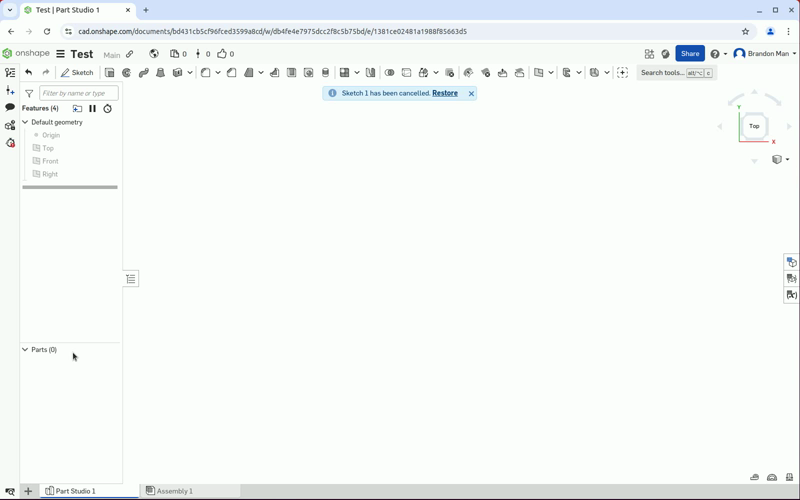
key(up)
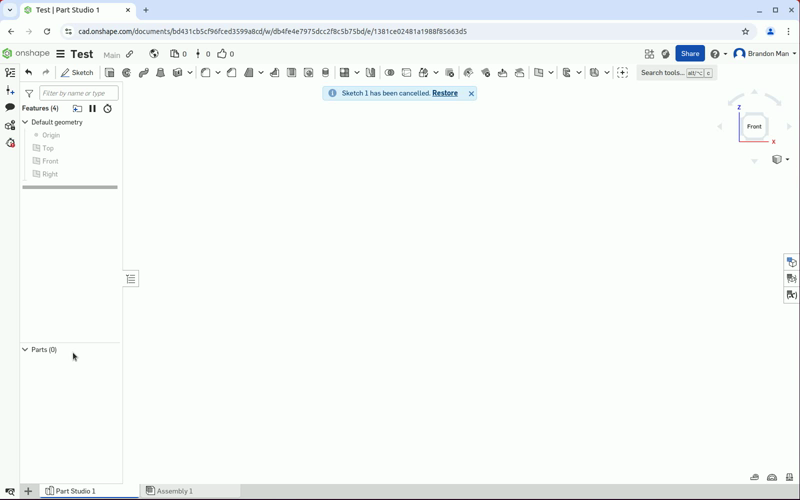
key_up(shift)
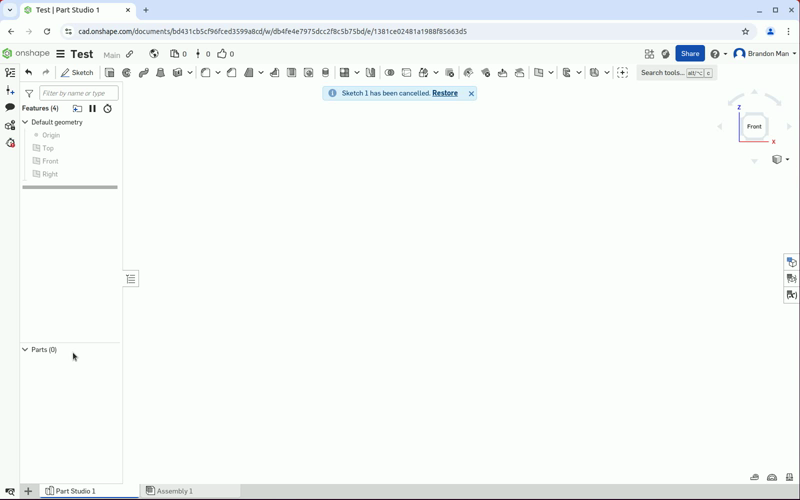
key(space)
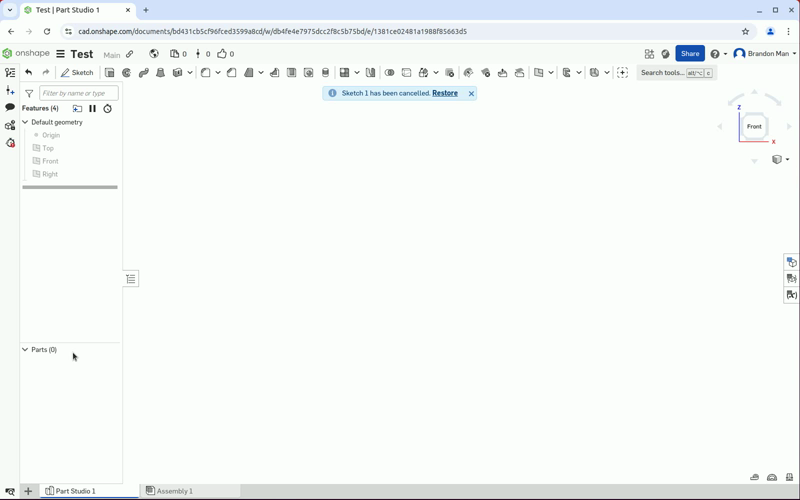
key_down(shift)
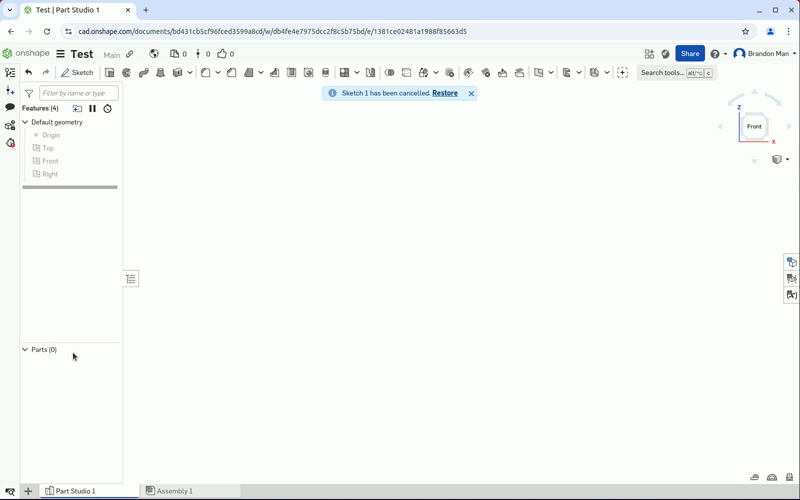
key(left)
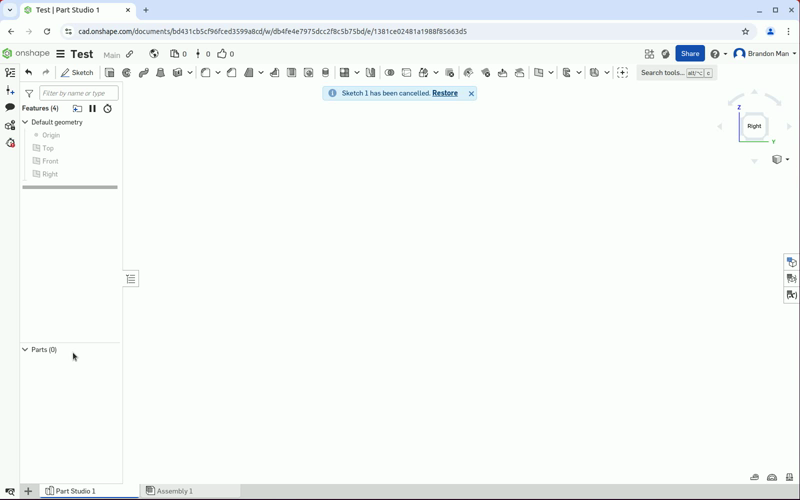
key_up(shift)
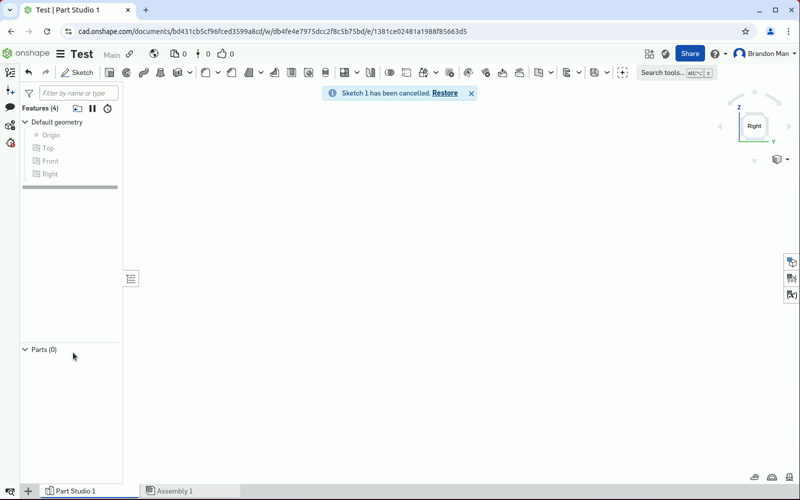
mouse_move(73, 352)
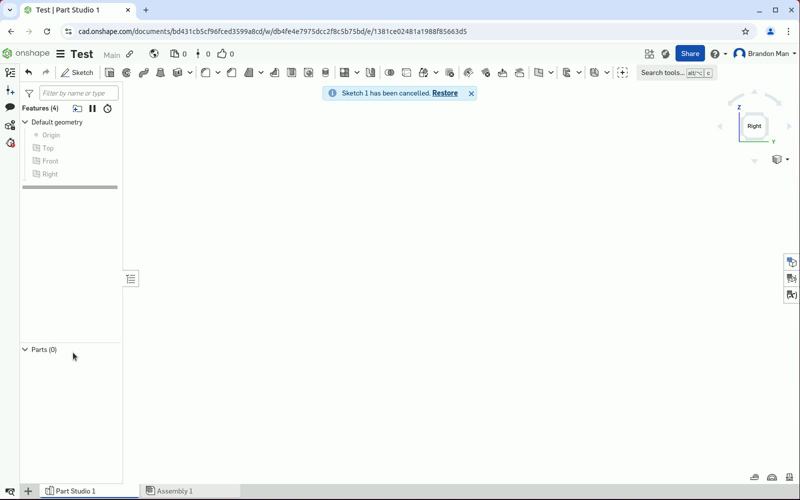
key(shift+y)
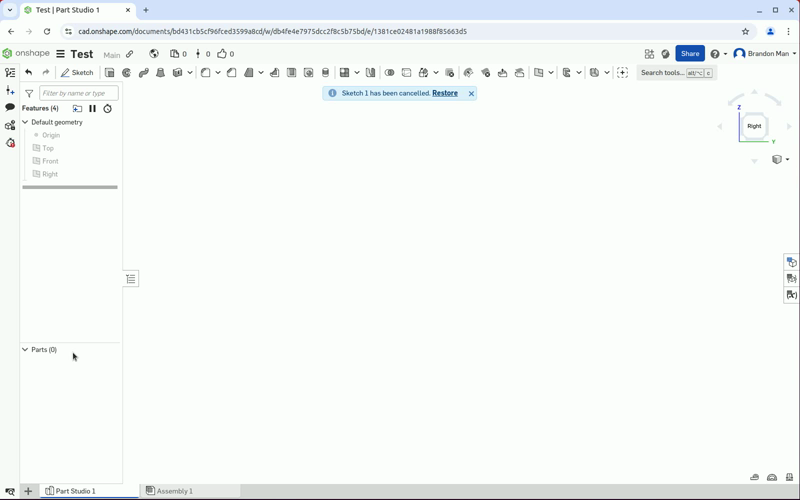
key(shift+s)
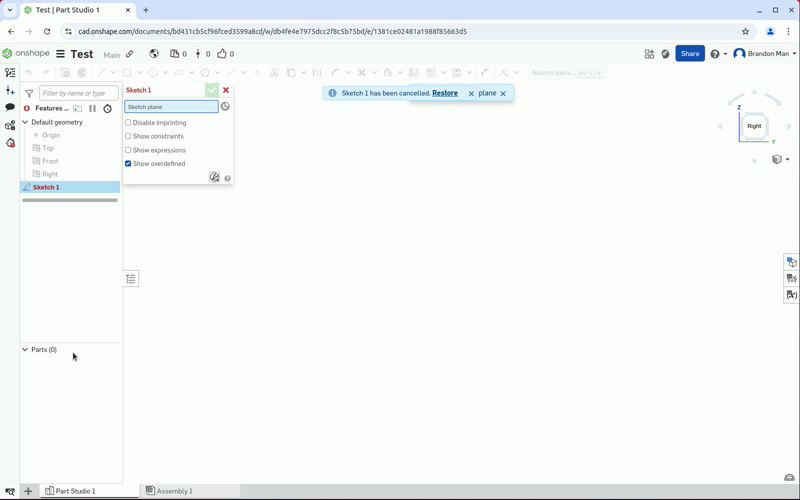
mouse_move(73, 176)
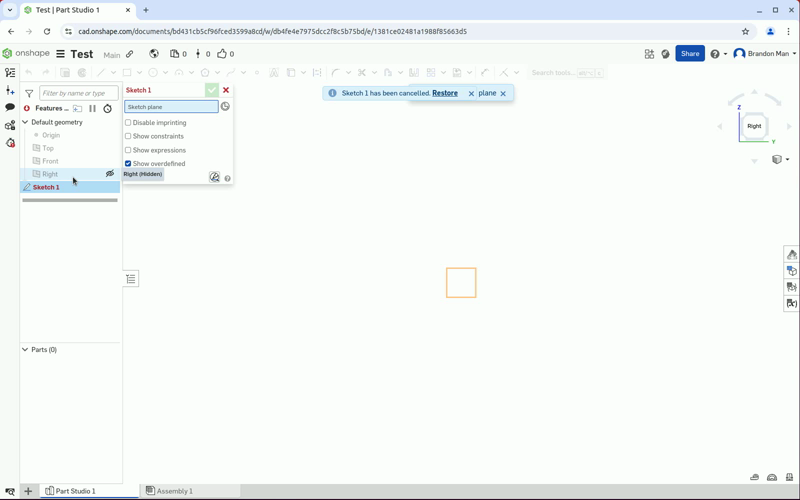
click(73, 176)
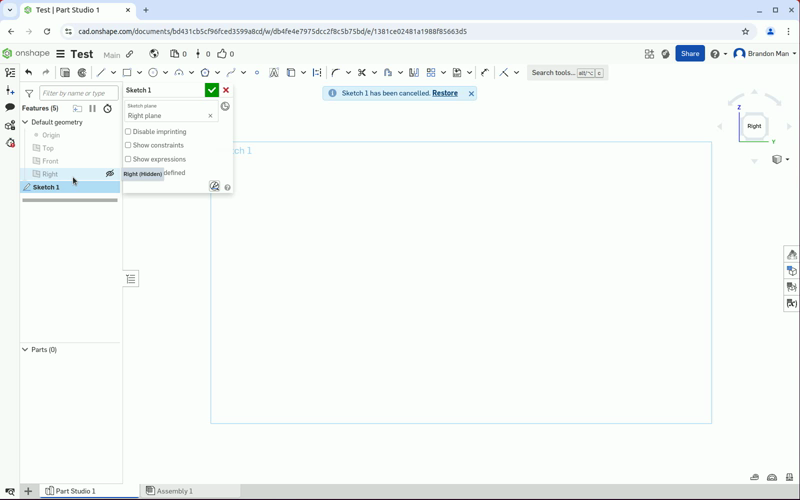
mouse_move(73, 352)
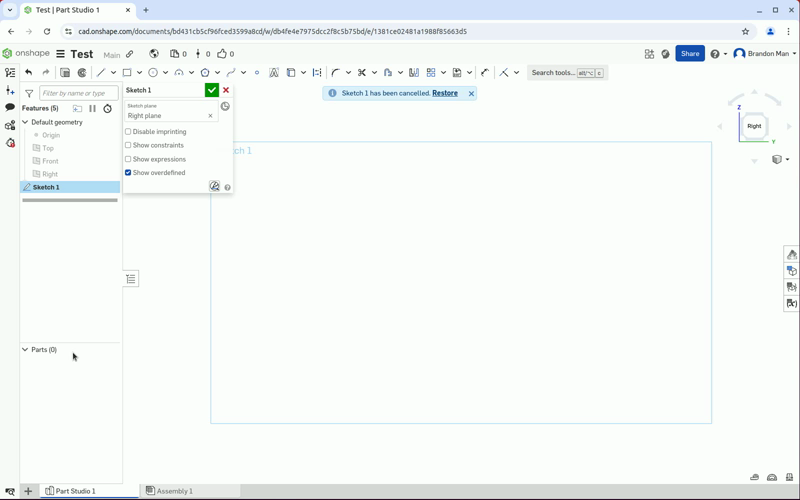
key(y)
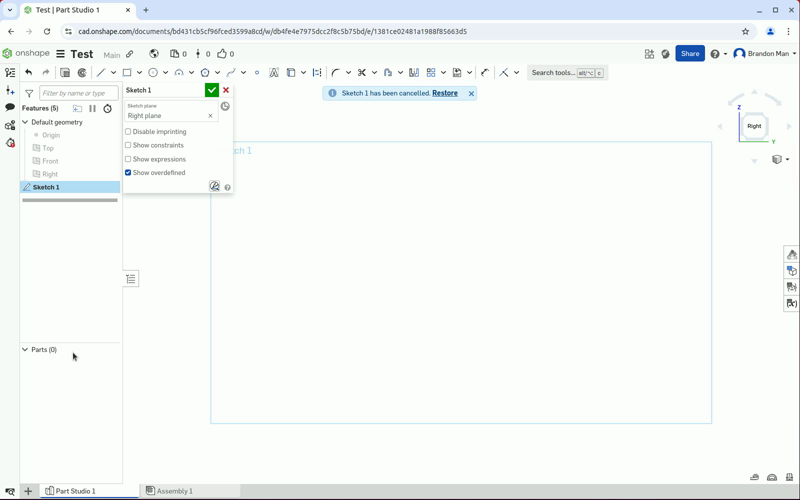
key(c)
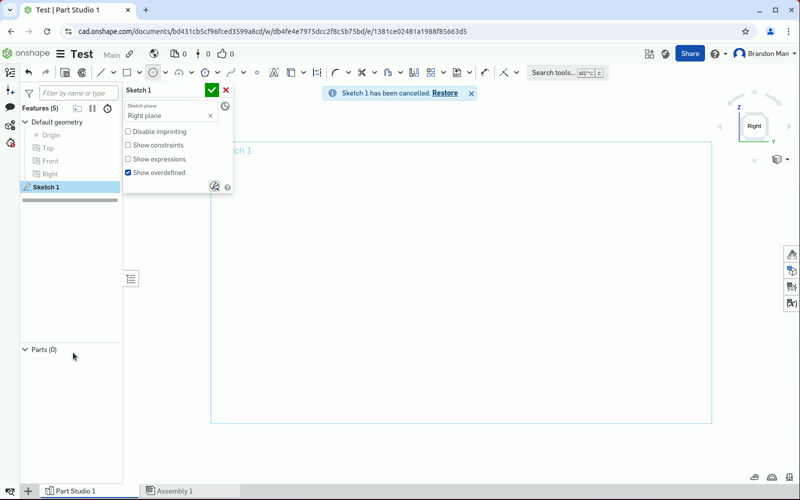
key_down(shift)
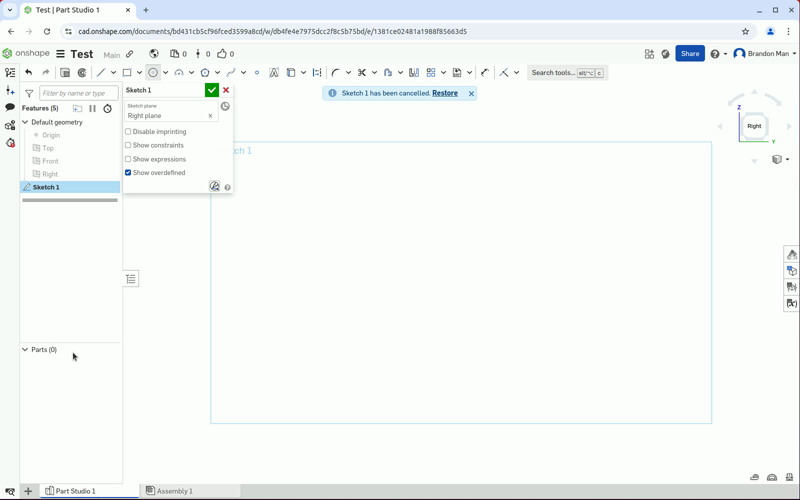
mouse_move(460, 282)
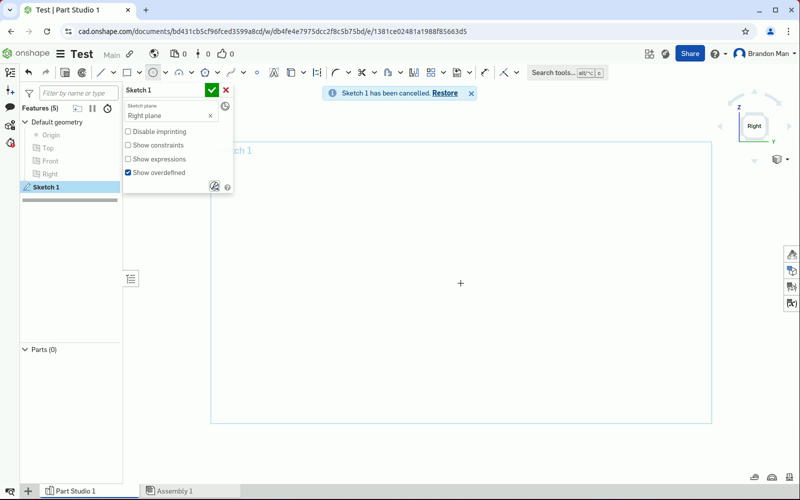
click(460, 282)
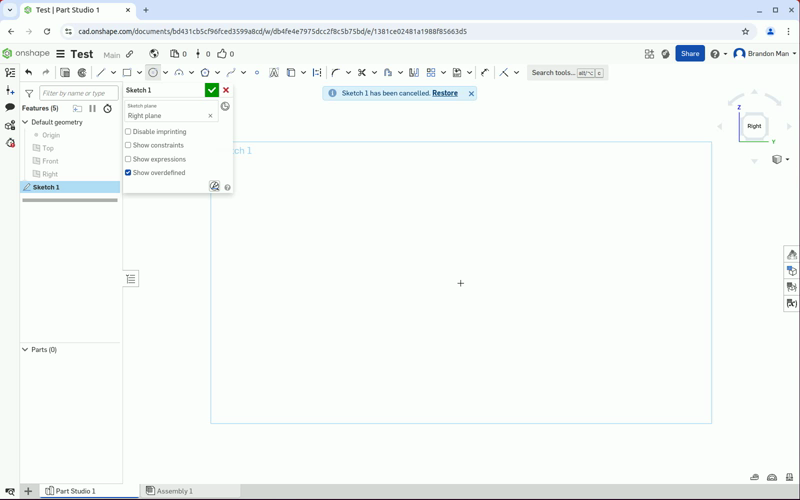
key_up(shift)
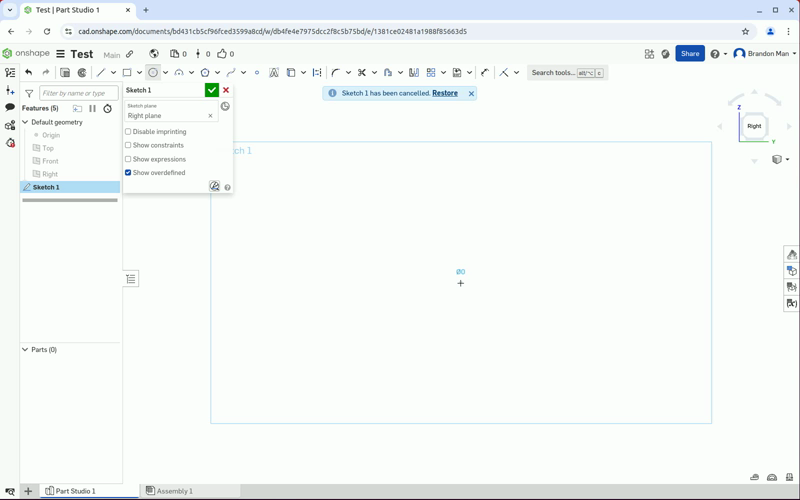
mouse_move(521, 282)
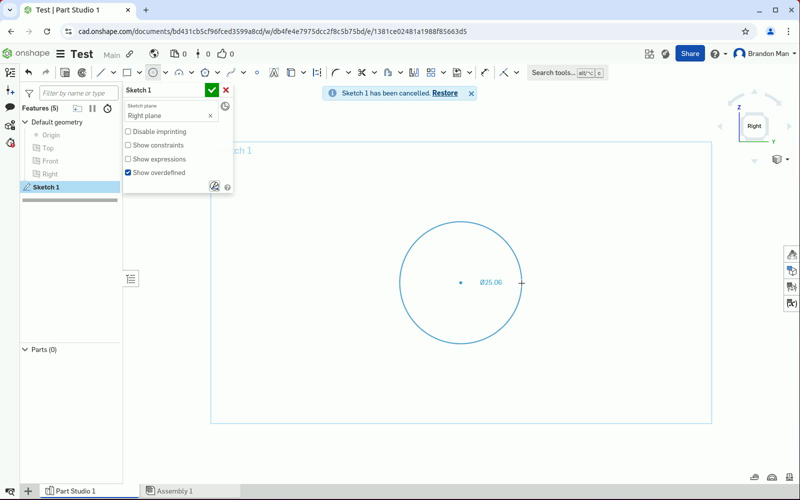
click(521, 282)
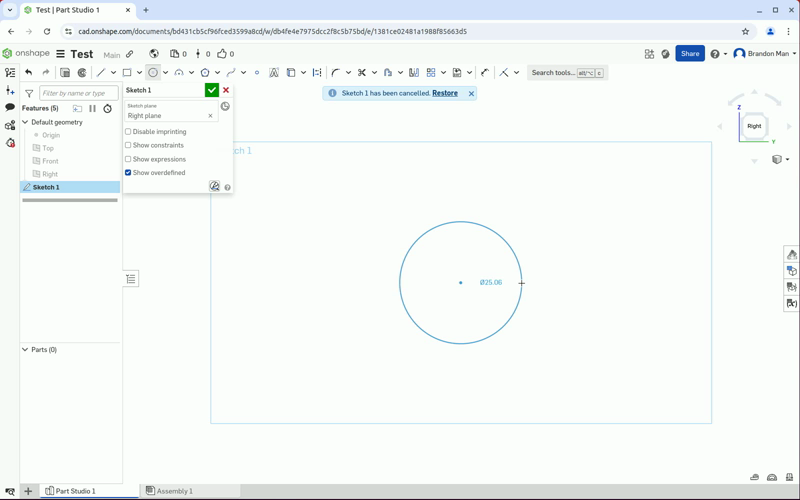
key(esc)
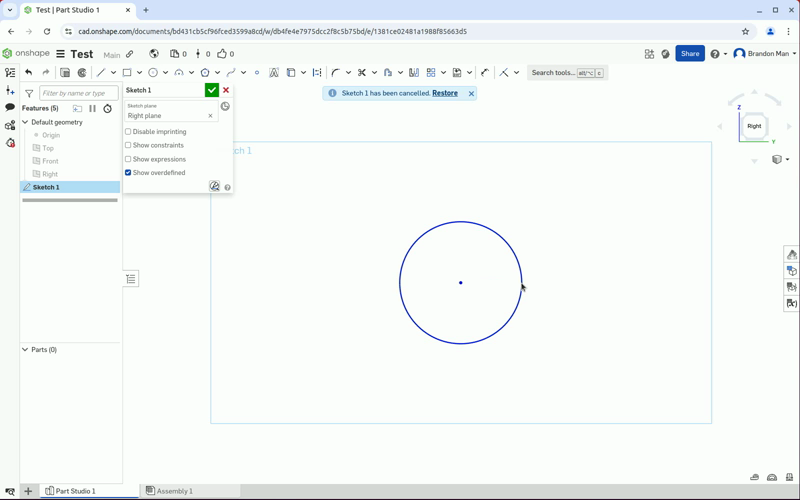
mouse_move(485, 301)
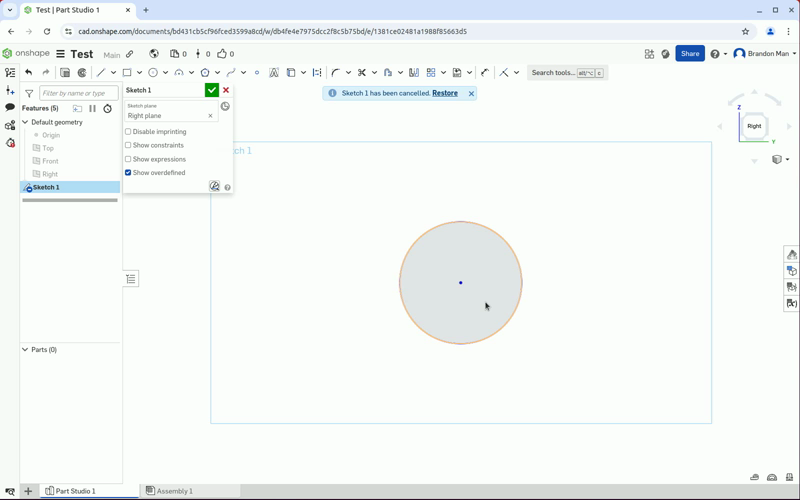
click(485, 301)
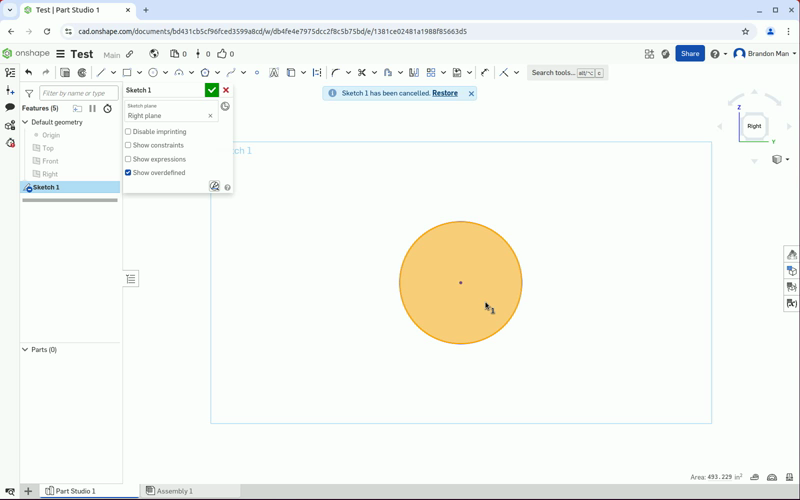
mouse_move(73, 352)
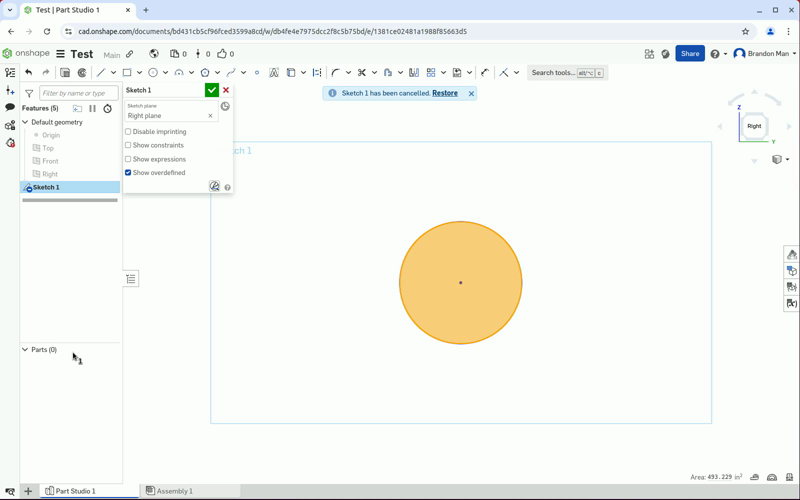
key(shift+y)
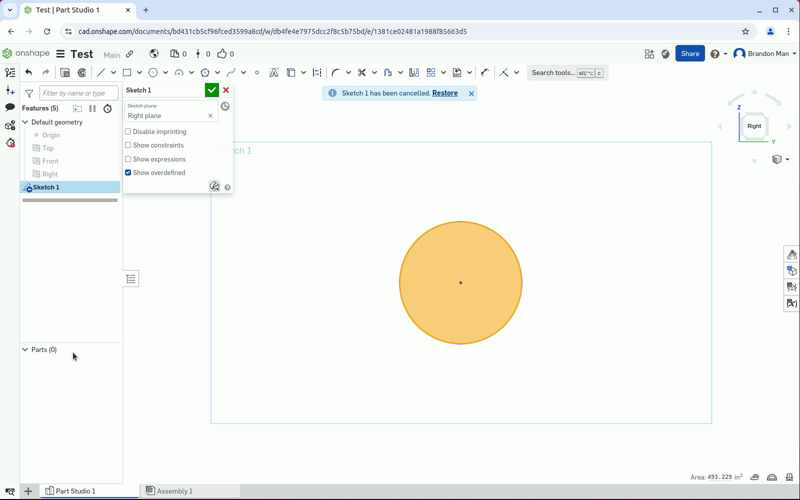
key(shift+e)
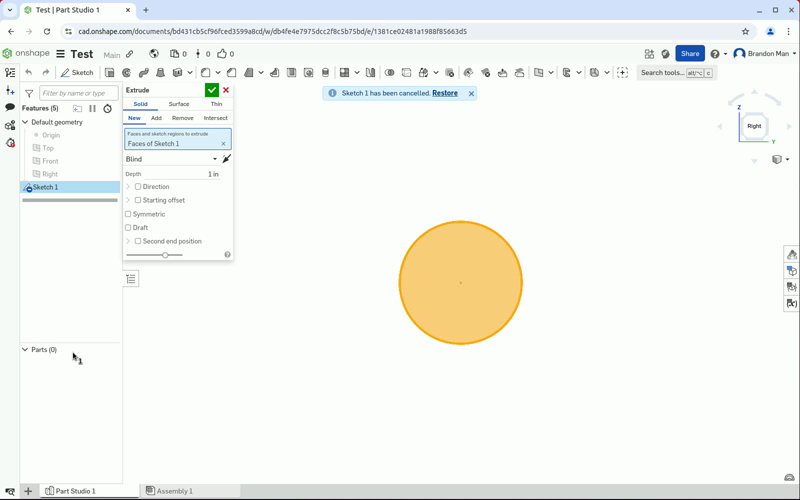
mouse_move(143, 106)
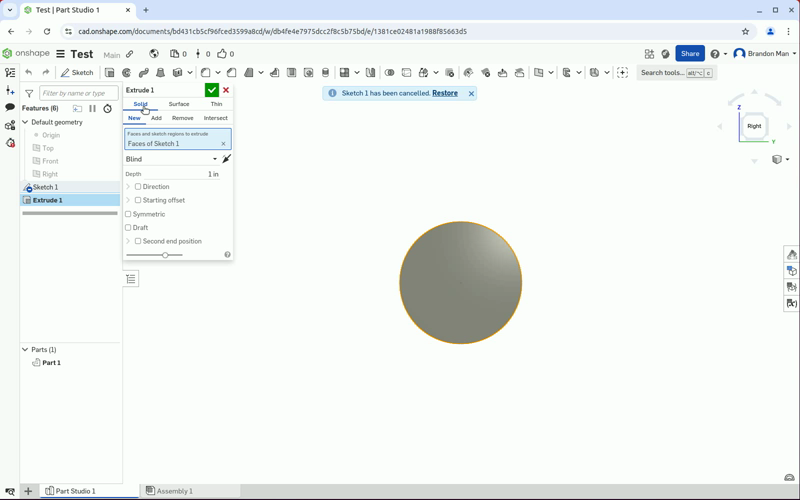
click(143, 106)
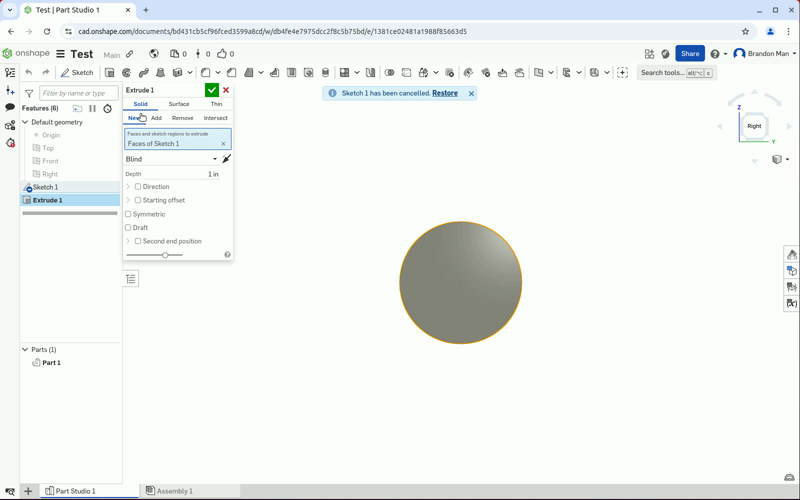
mouse_move(137, 120)
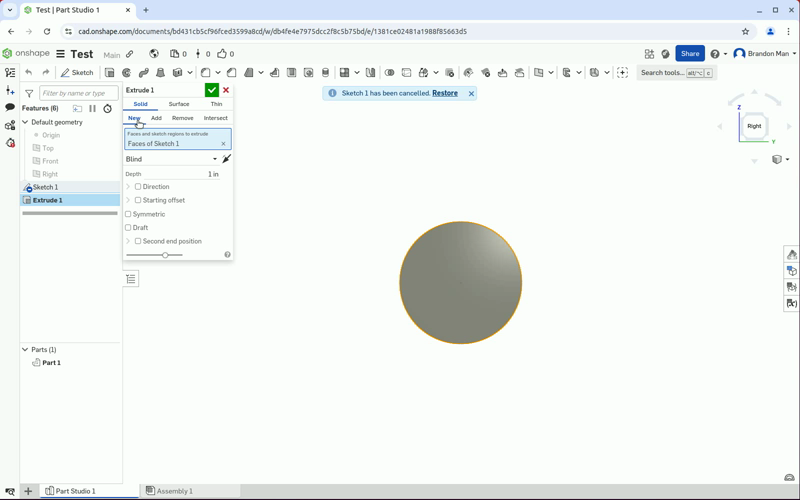
click(137, 120)
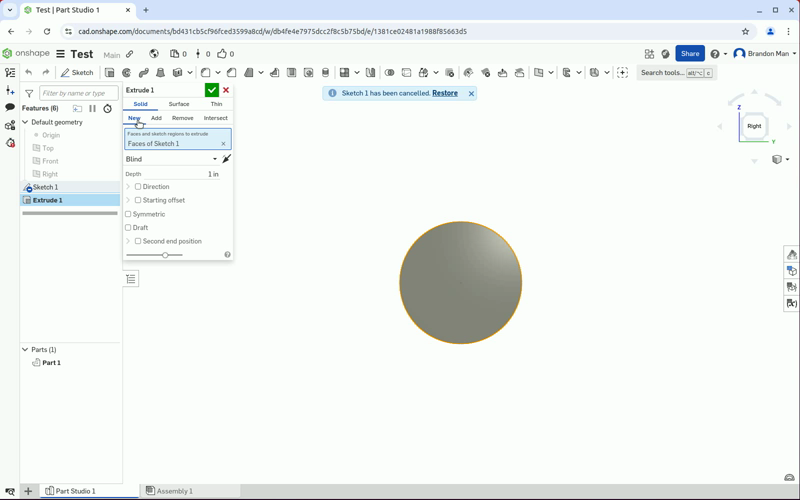
key(tab, 4)
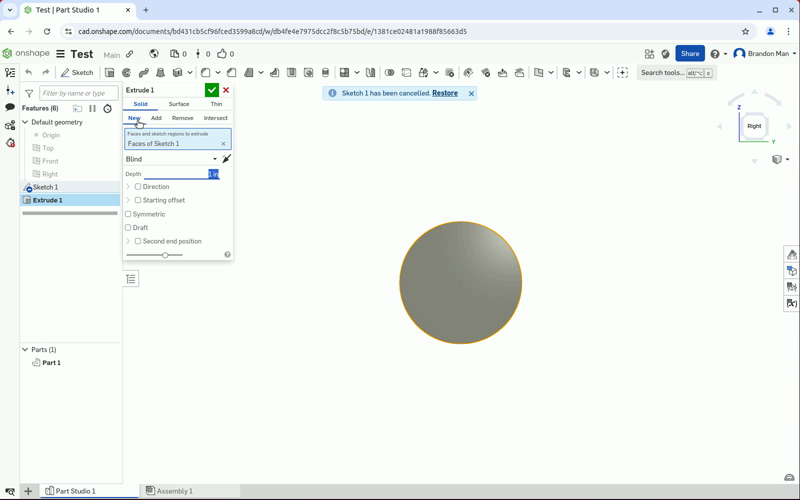
text(23.108)
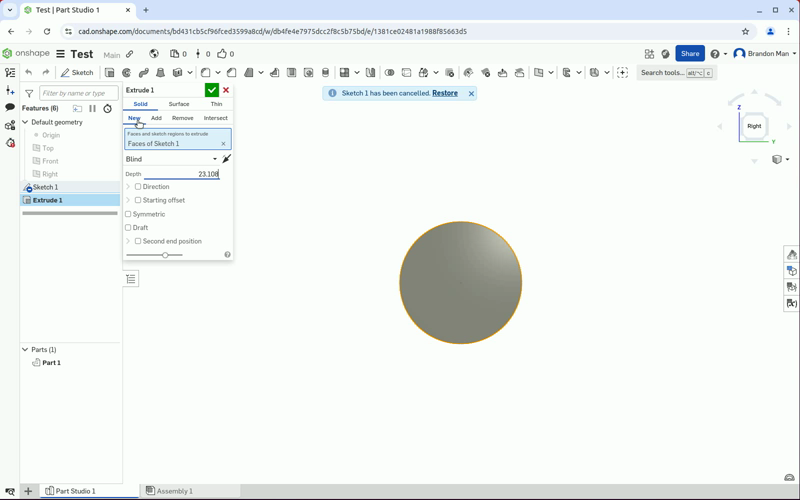
key(enter)
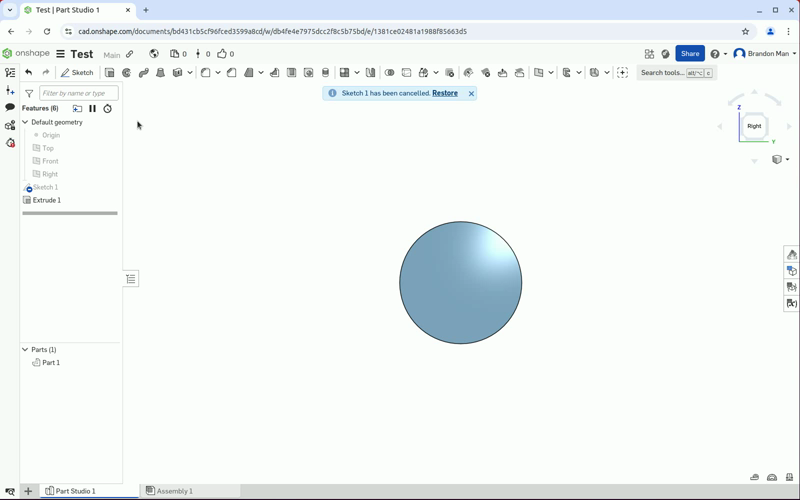
key(shift+h)
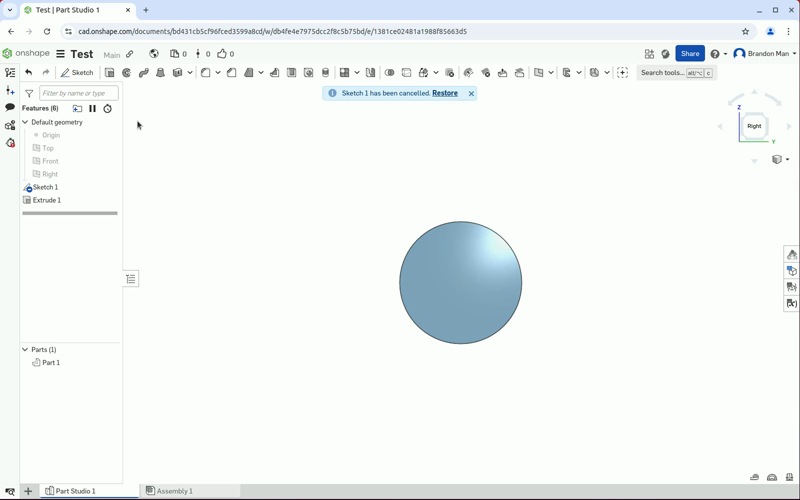
key(shift+h)
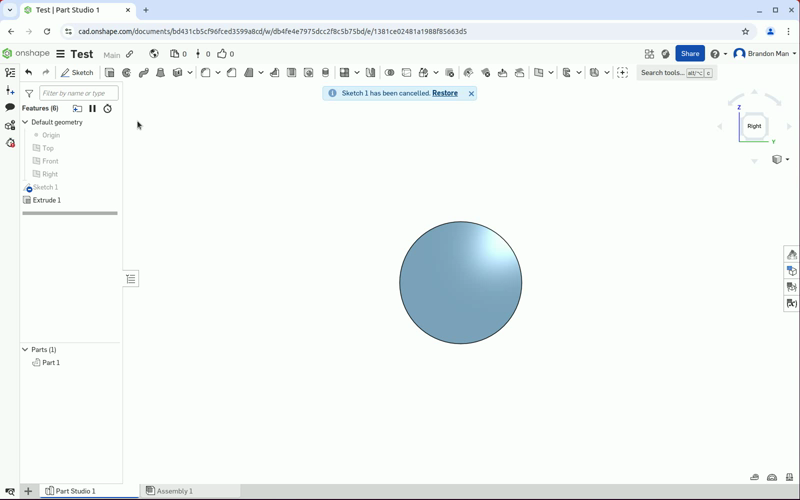
mouse_move(73, 189)
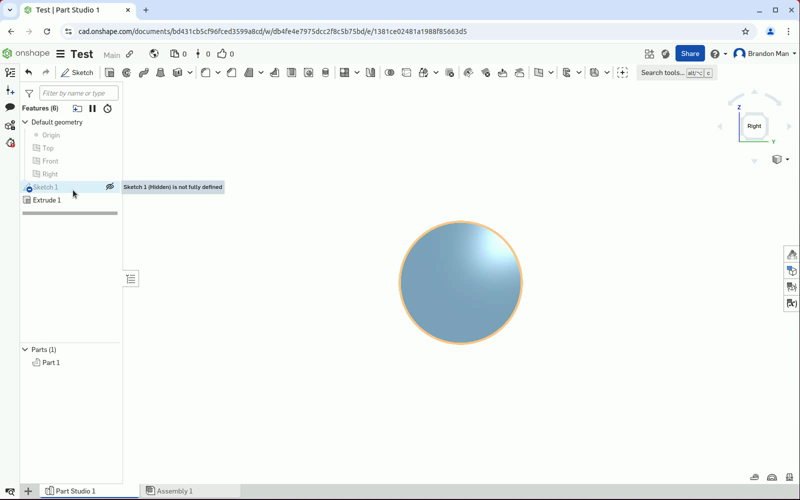
click(73, 189)
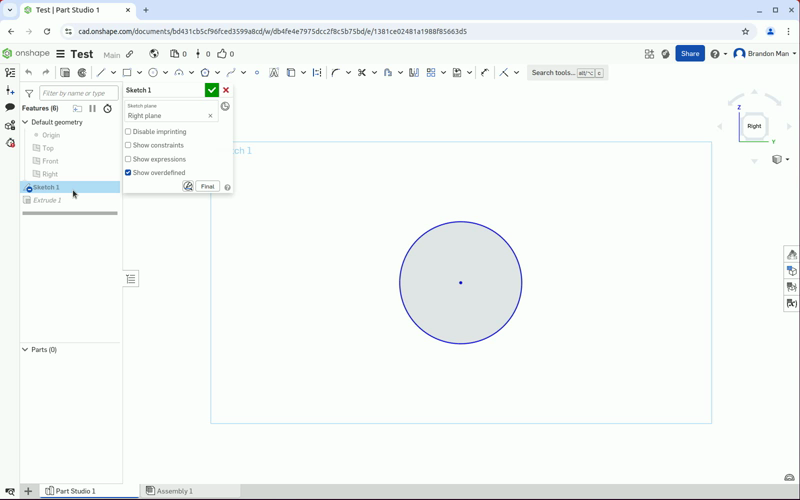
mouse_move(229, 92)
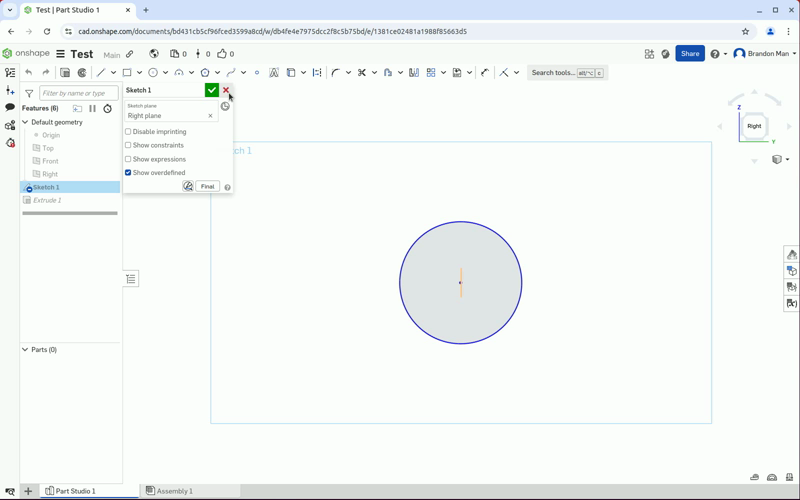
click(229, 92)
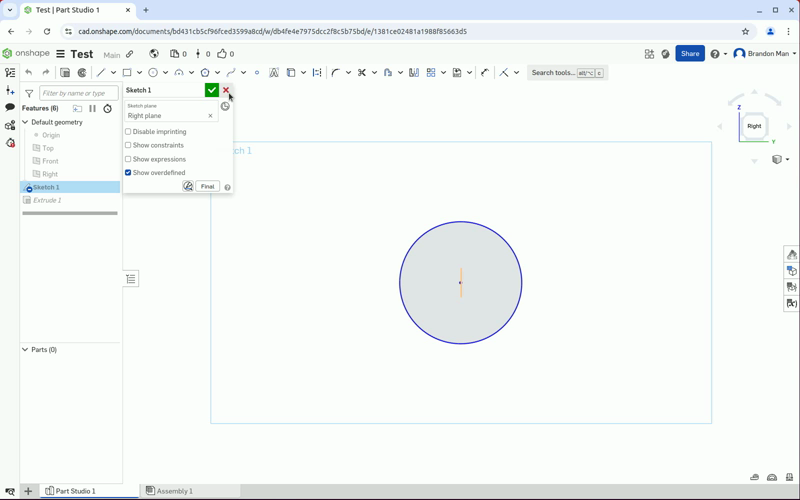
key(shift+s)
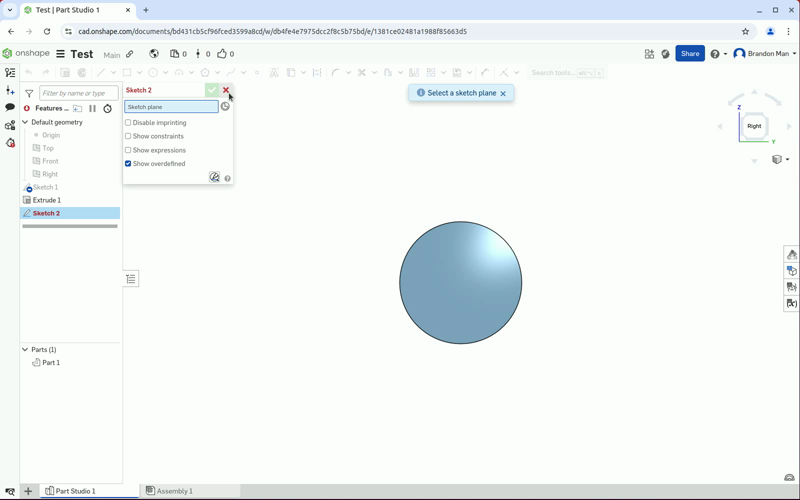
mouse_move(73, 176)
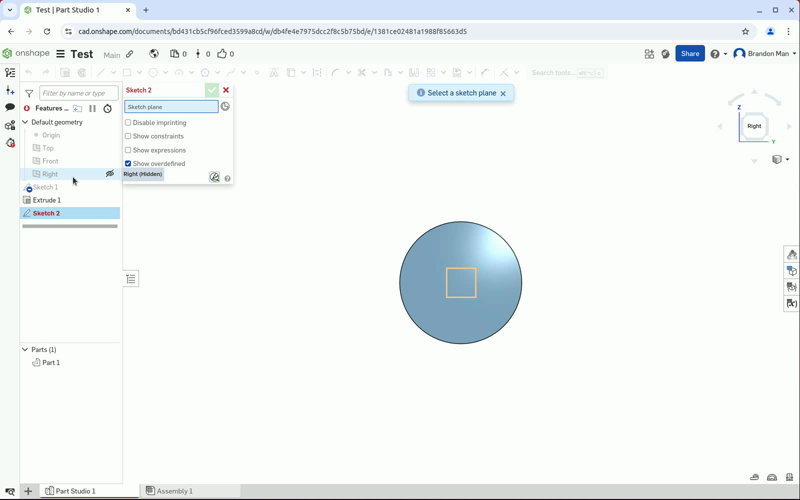
click(73, 176)
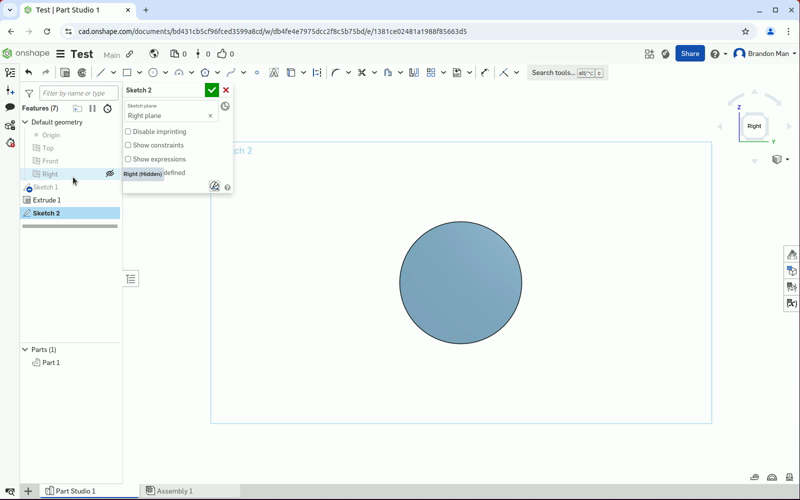
mouse_move(73, 352)
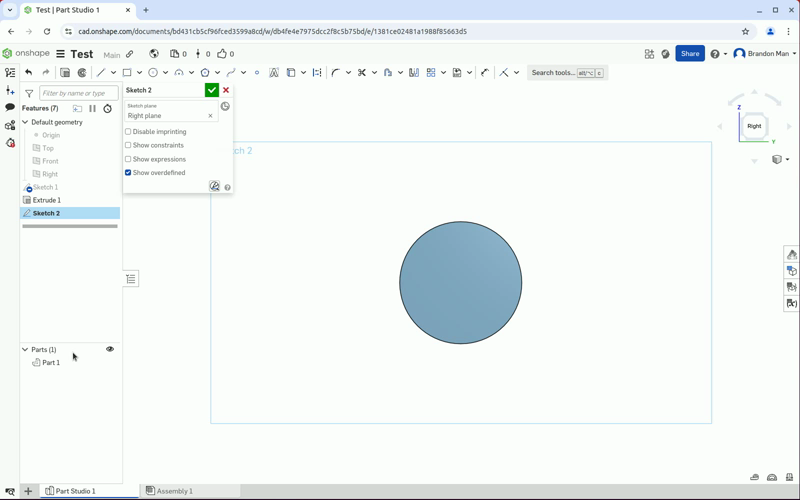
key(y)
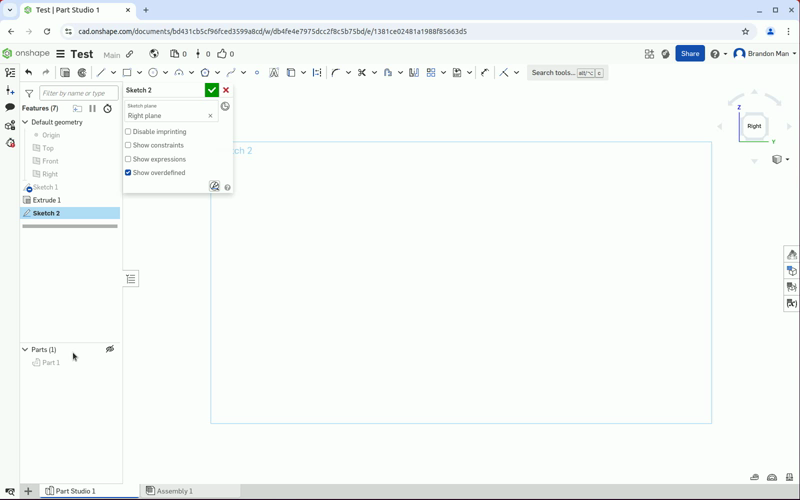
key(c)
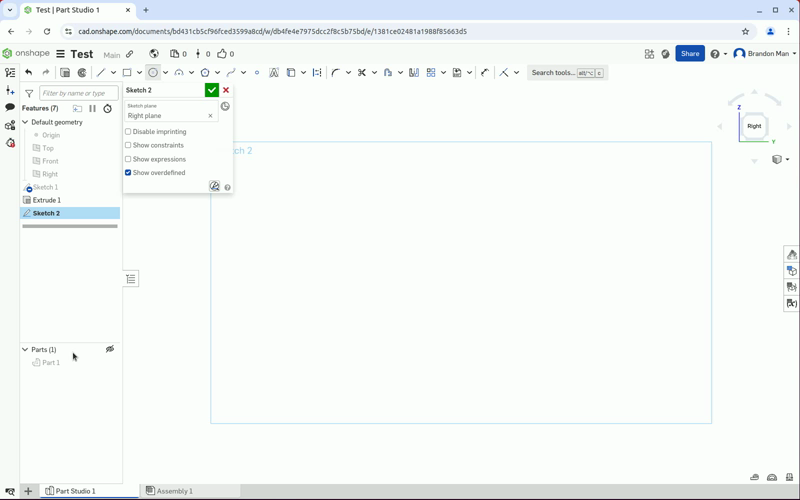
key_down(shift)
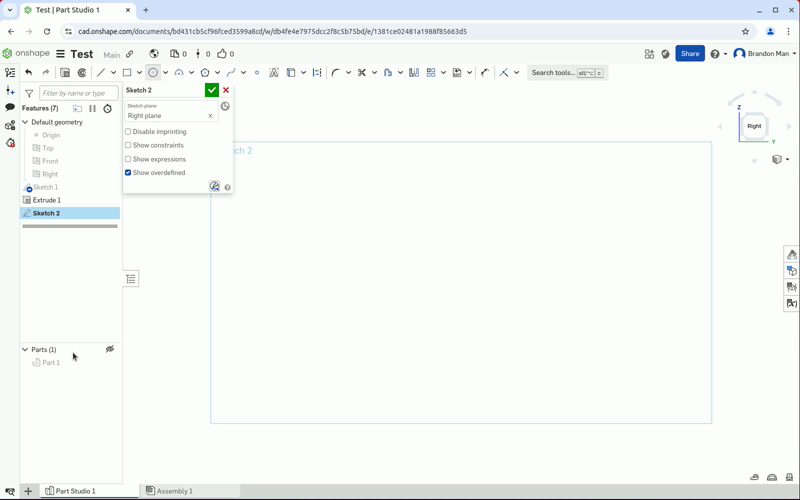
mouse_move(461, 282)
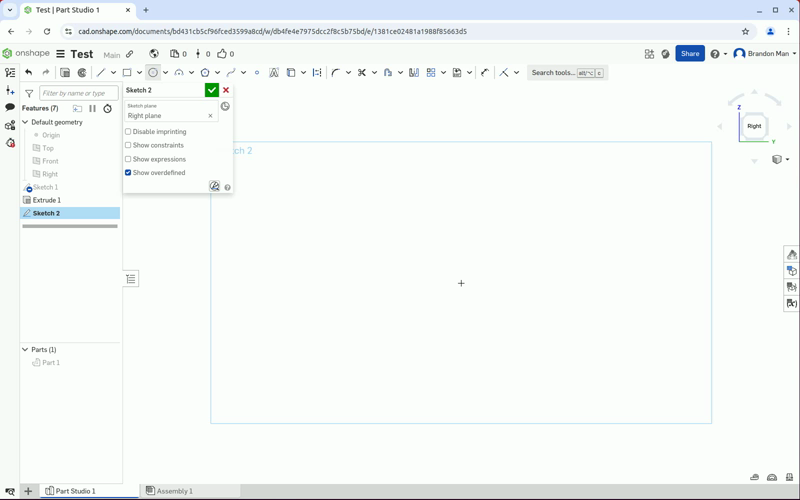
click(461, 282)
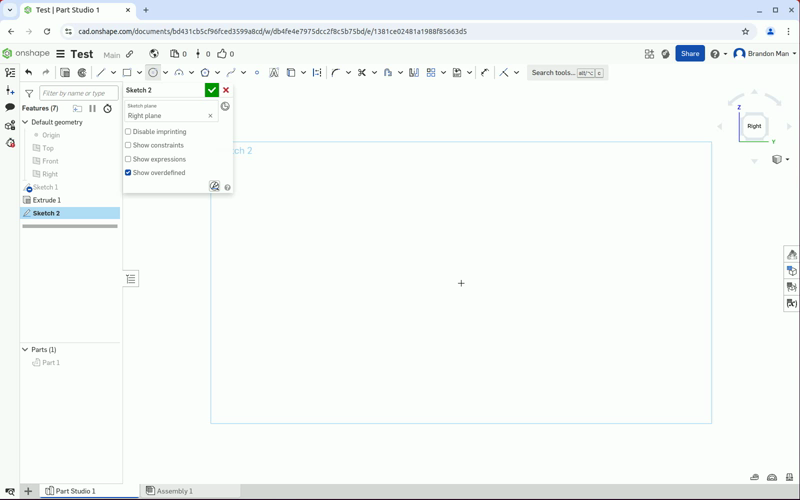
key_up(shift)
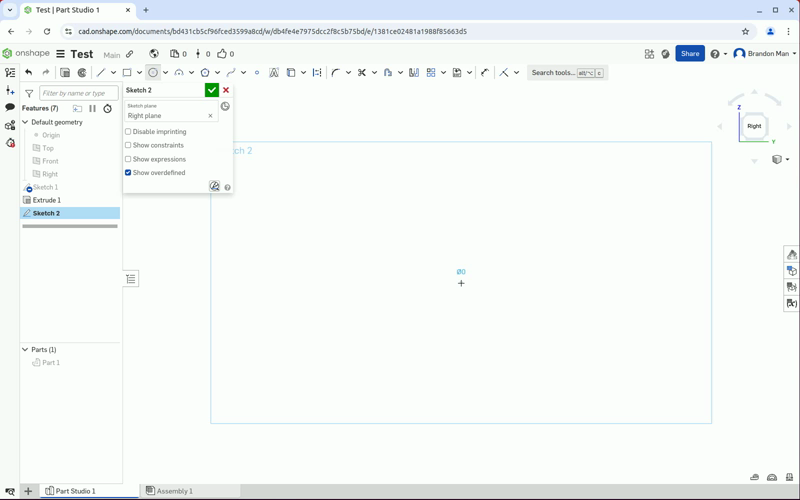
mouse_move(468, 282)
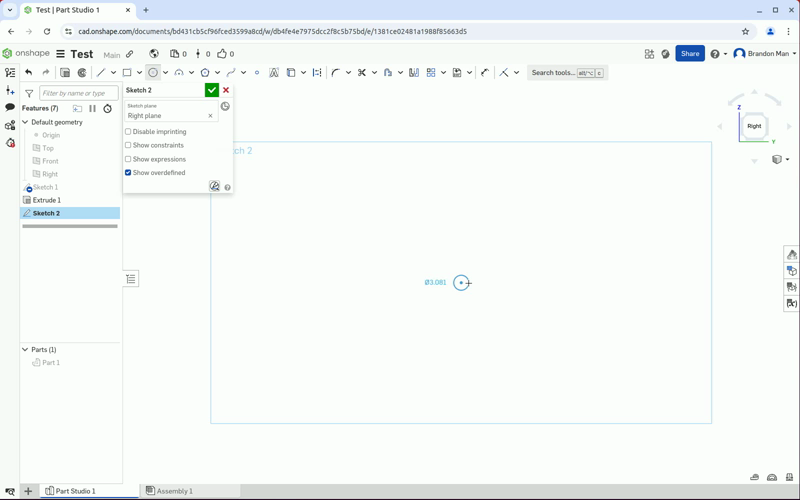
click(468, 282)
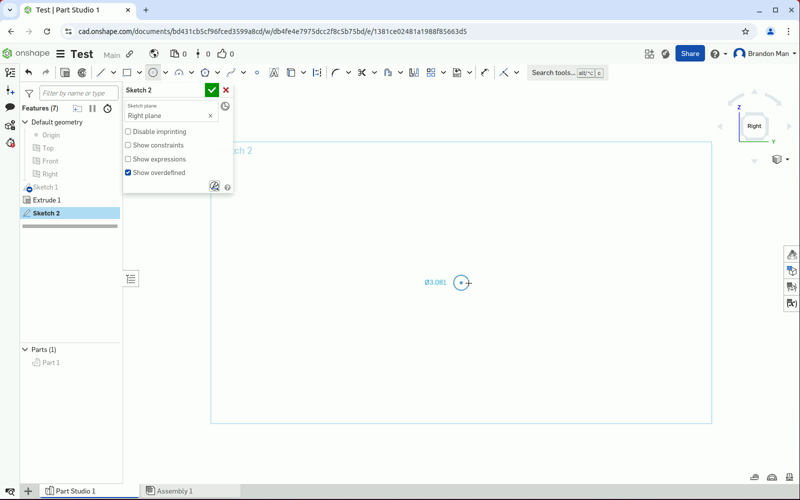
key(esc)
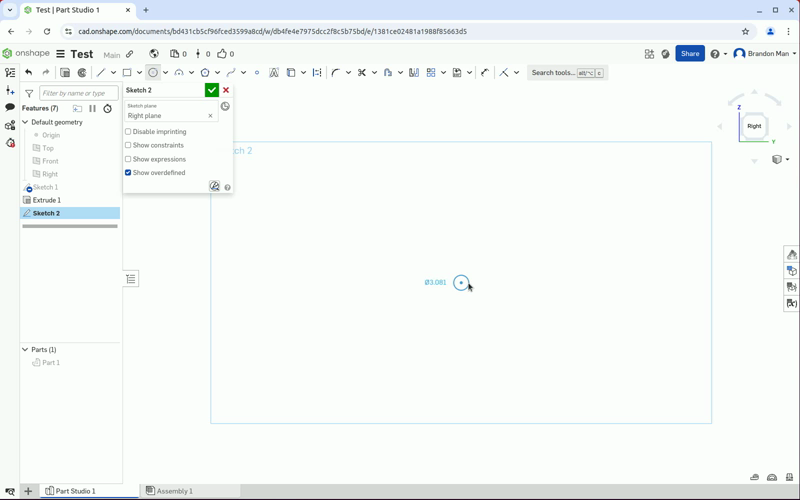
mouse_move(458, 279)
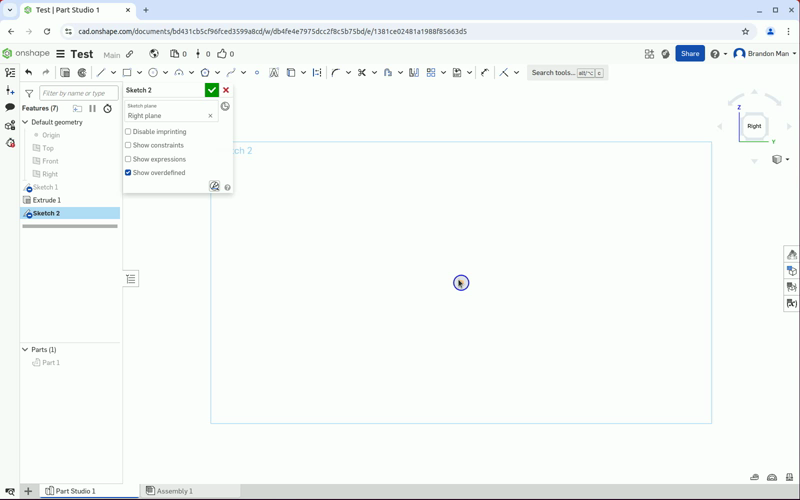
scroll(6)
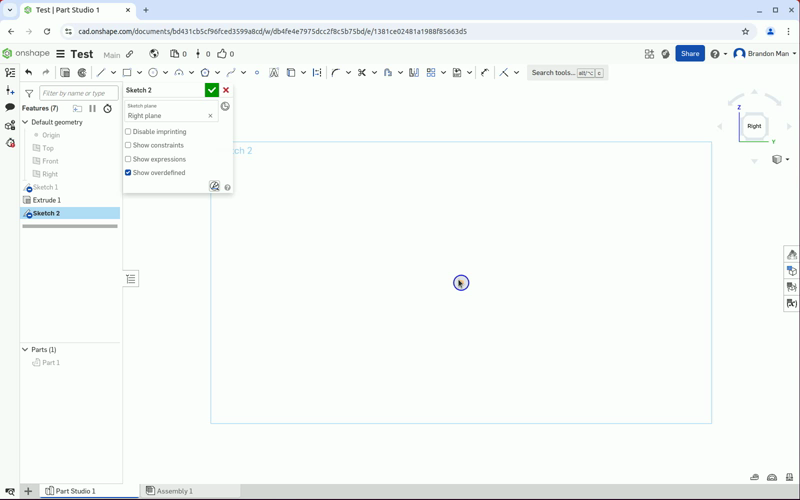
scroll(6)
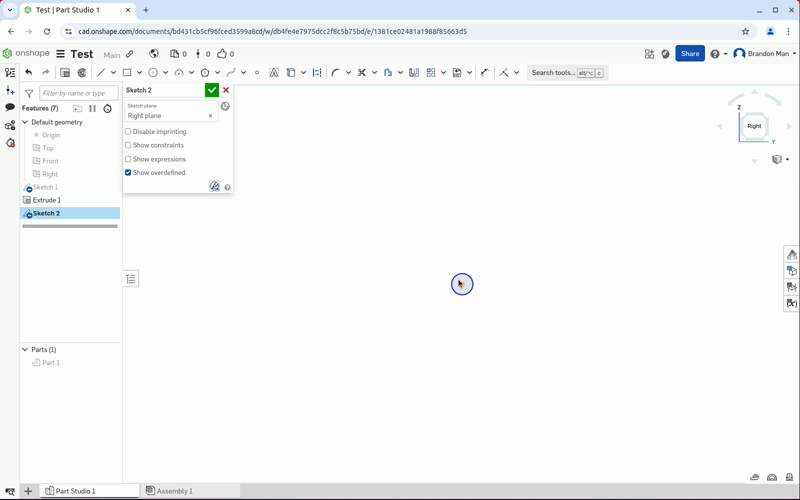
scroll(6)
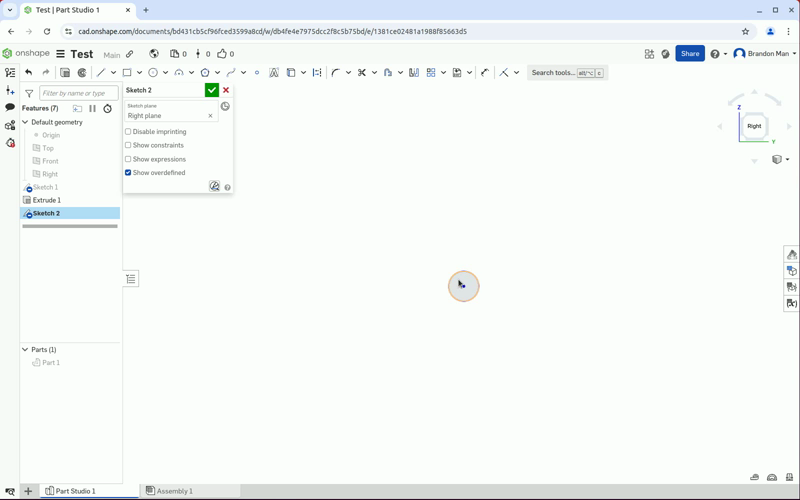
scroll(6)
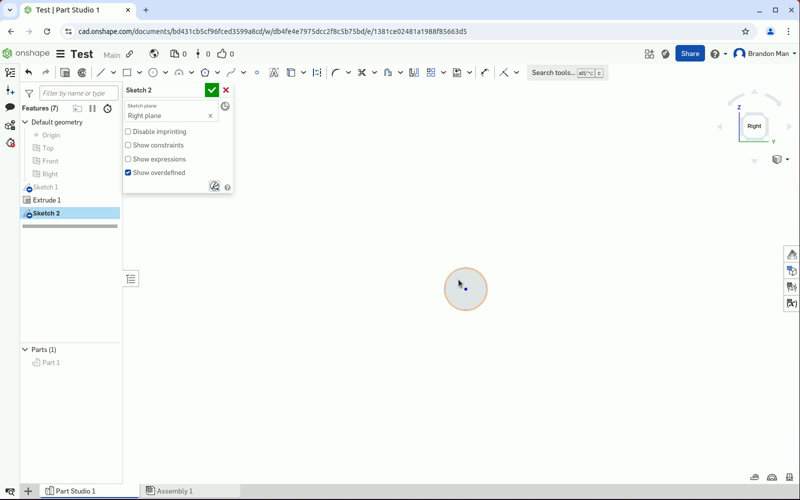
scroll(6)
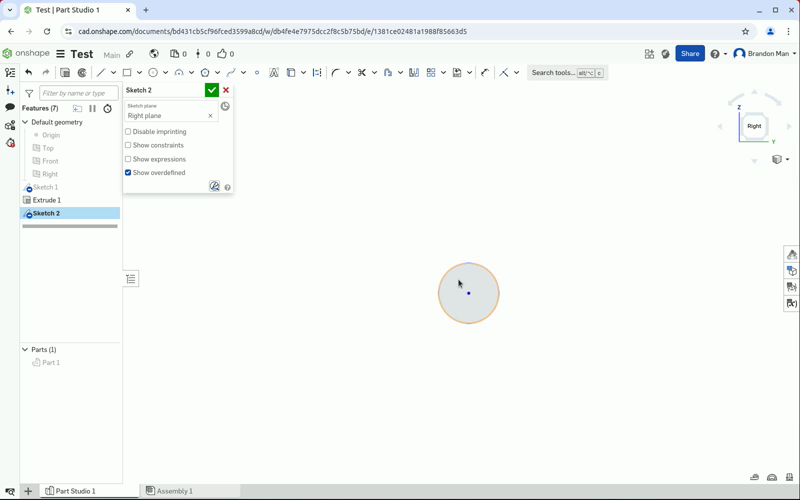
scroll(6)
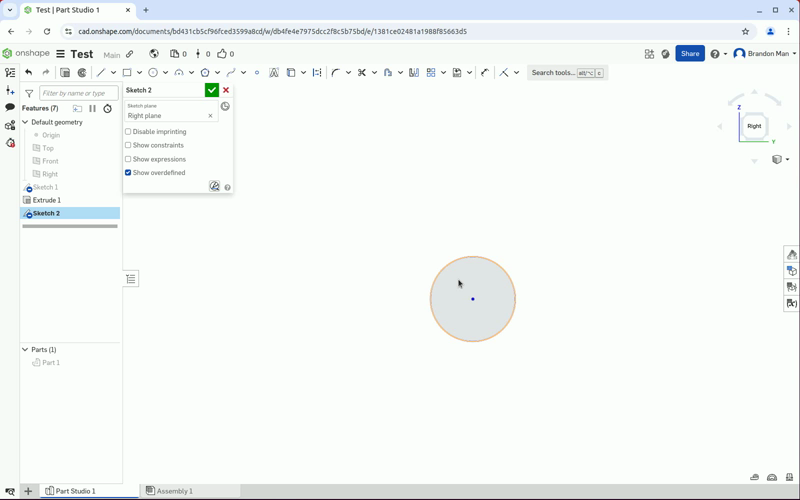
scroll(6)
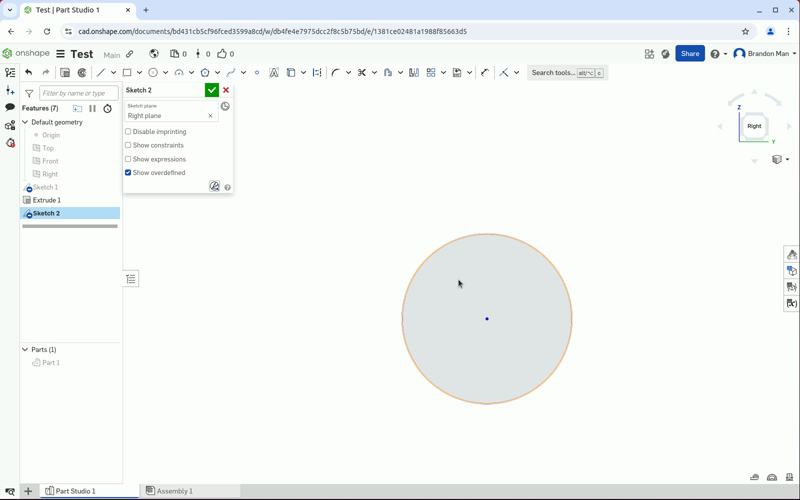
click(458, 279)
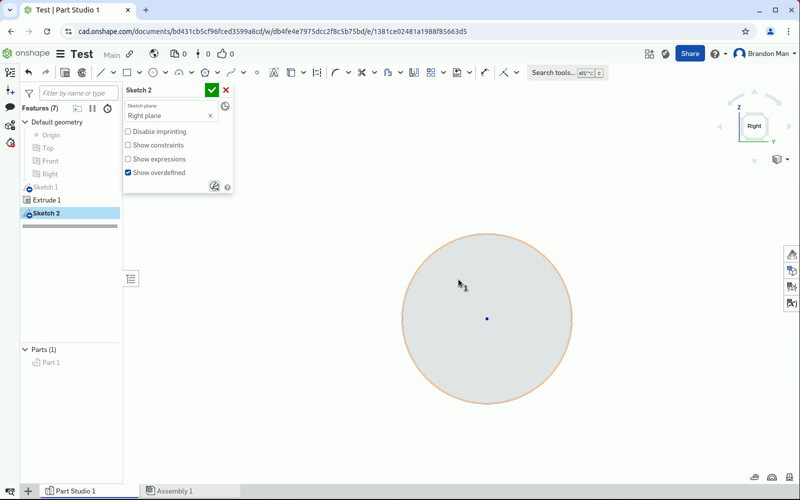
scroll(-6)
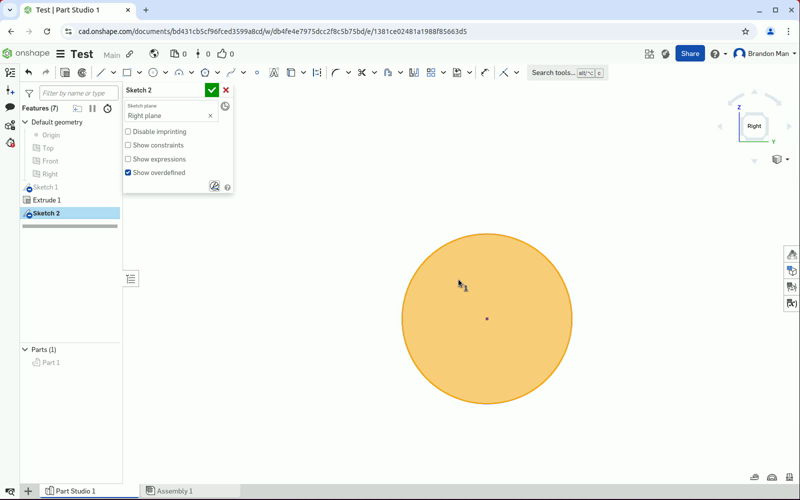
scroll(-6)
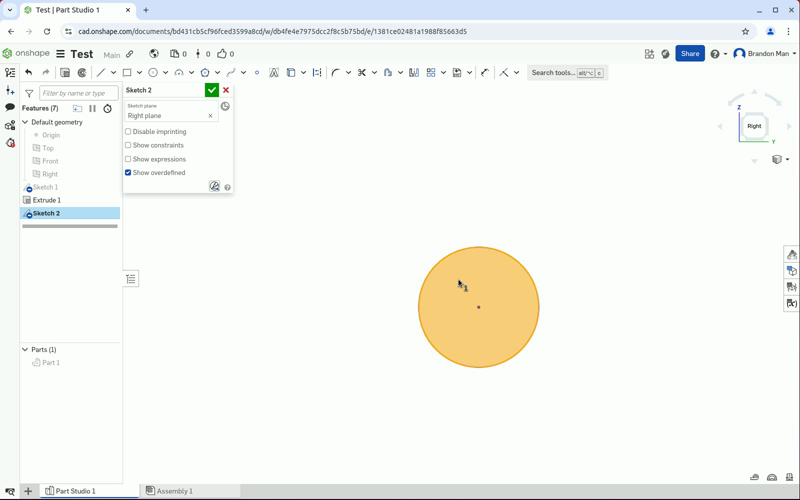
scroll(-6)
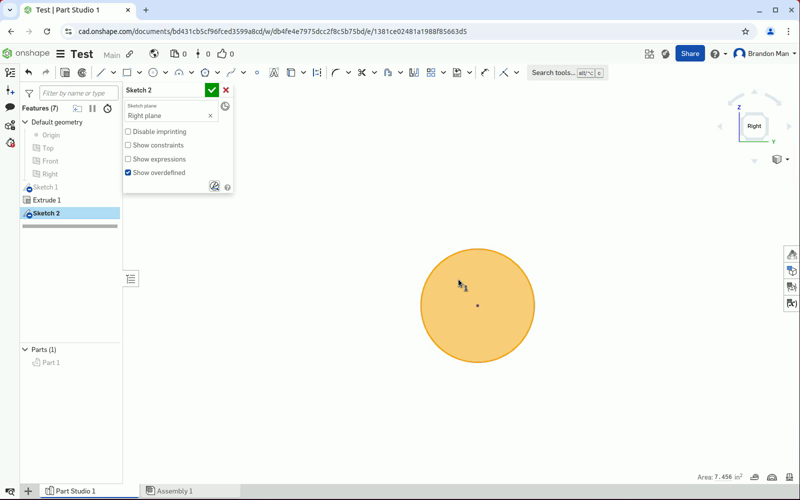
scroll(-6)
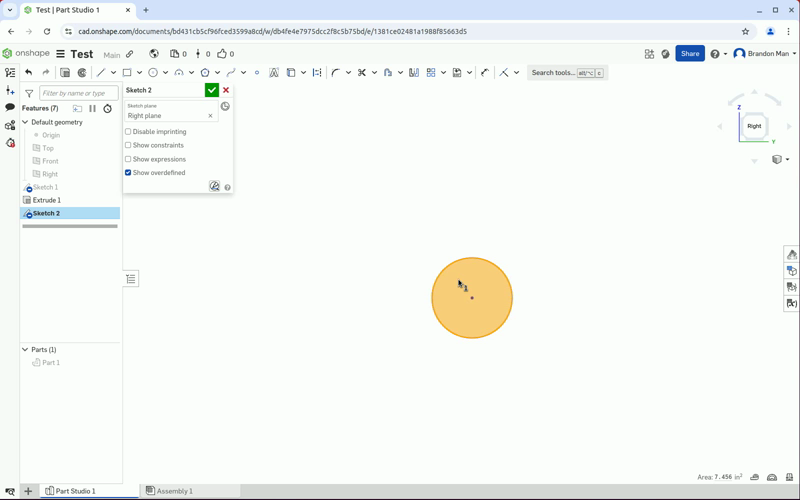
scroll(-6)
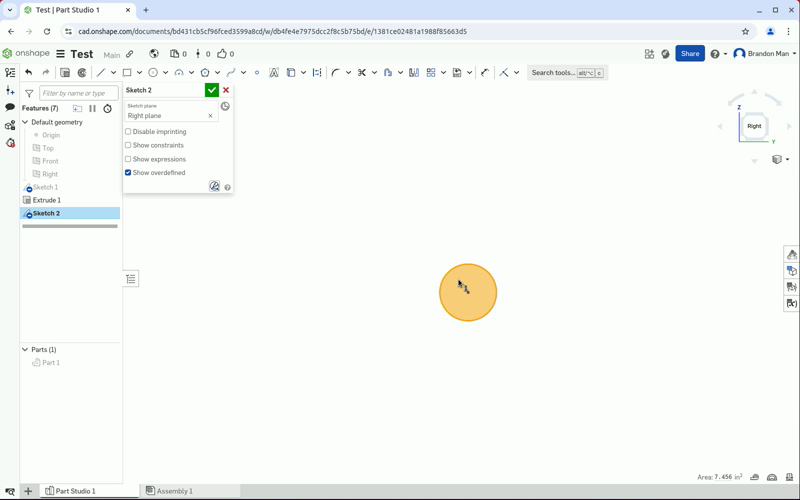
scroll(-6)
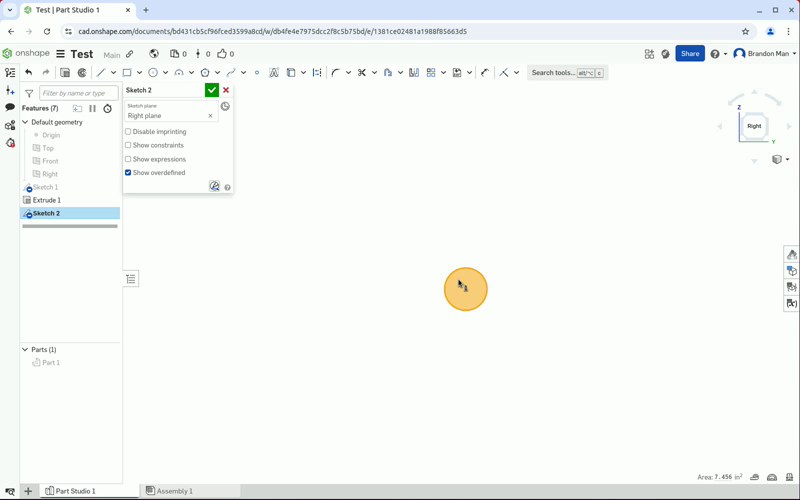
scroll(-6)
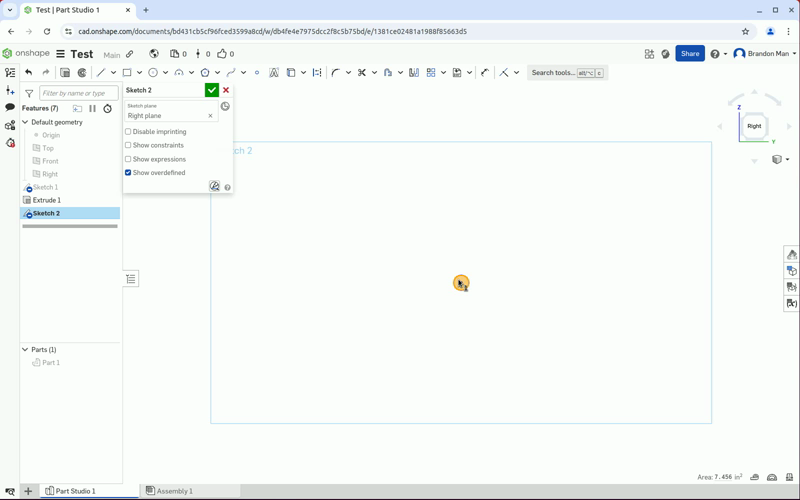
mouse_move(73, 352)
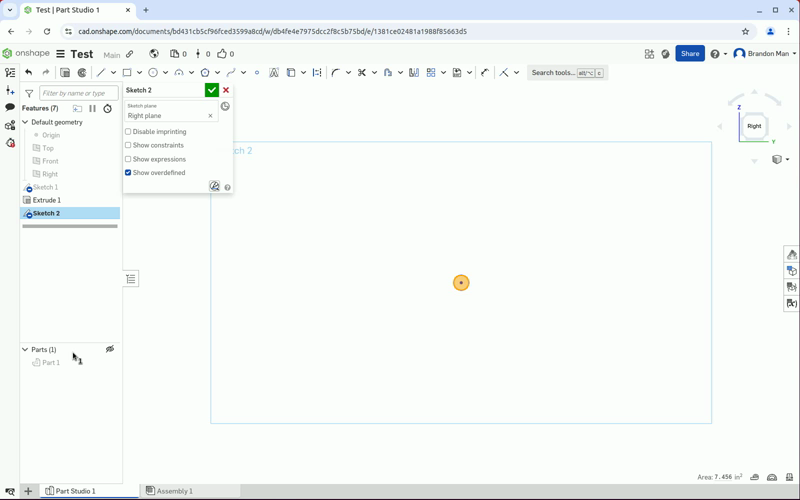
key(shift+y)
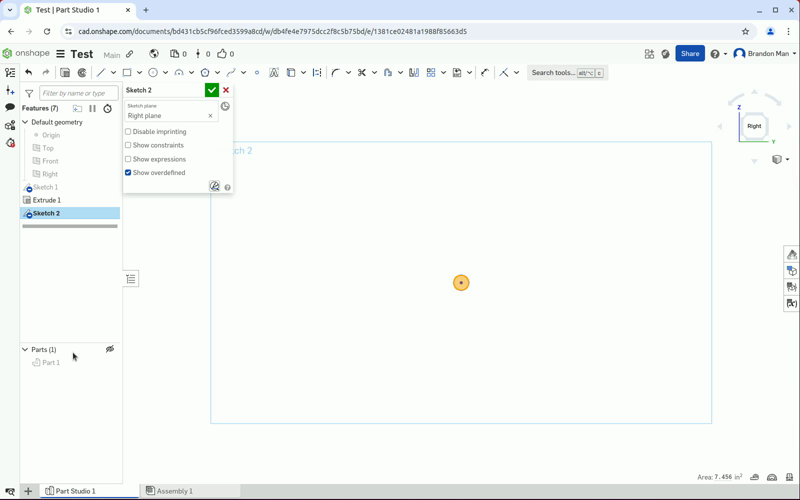
key(shift+e)
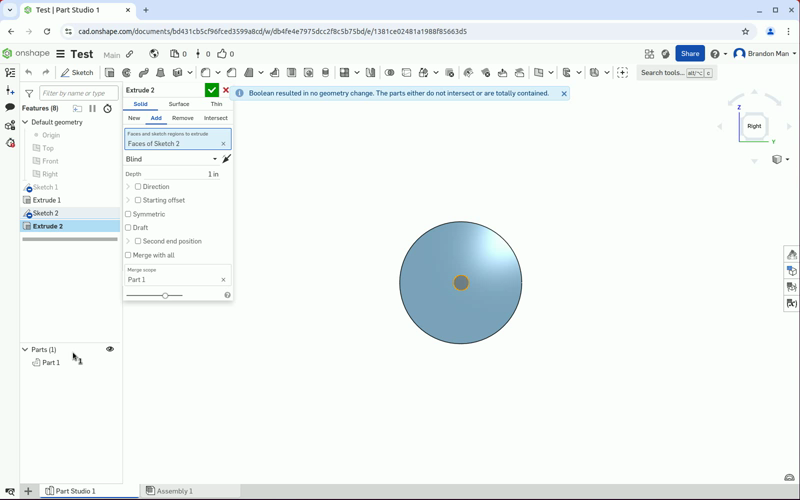
mouse_move(143, 106)
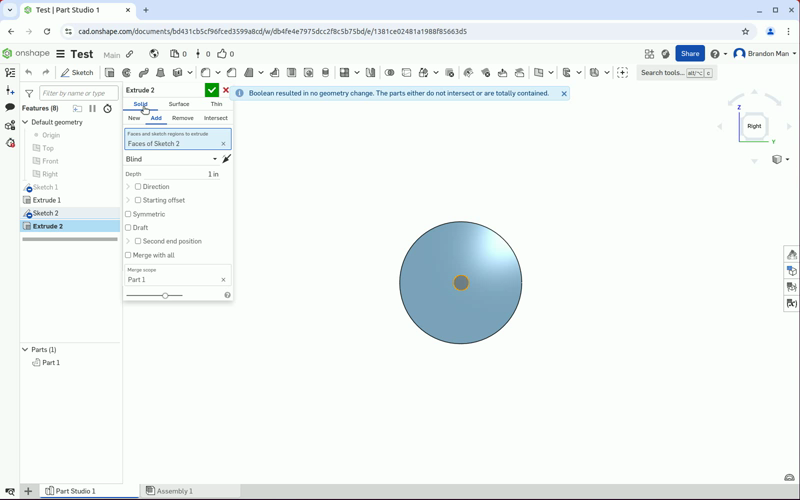
click(143, 106)
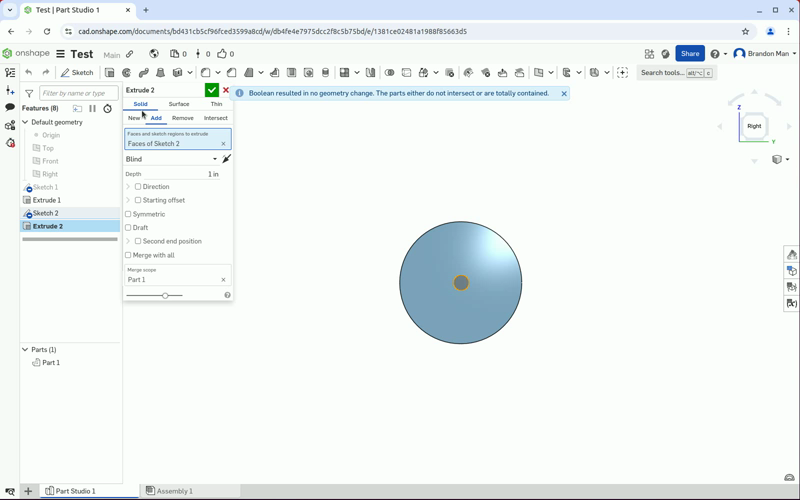
mouse_move(137, 120)
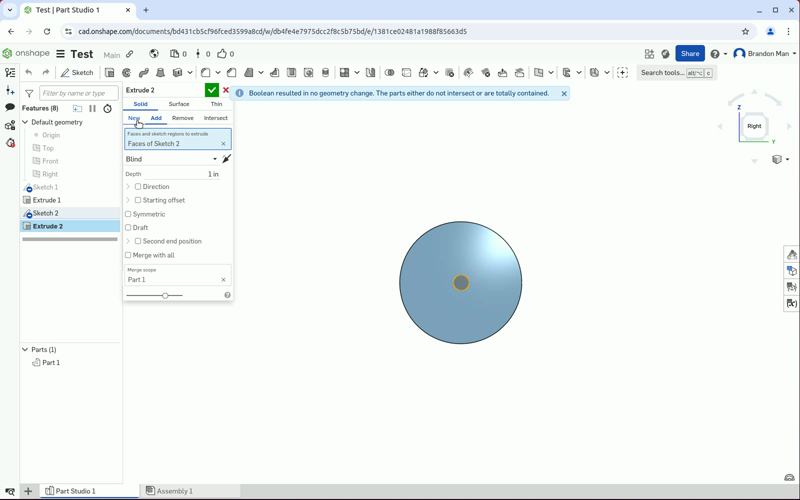
click(137, 120)
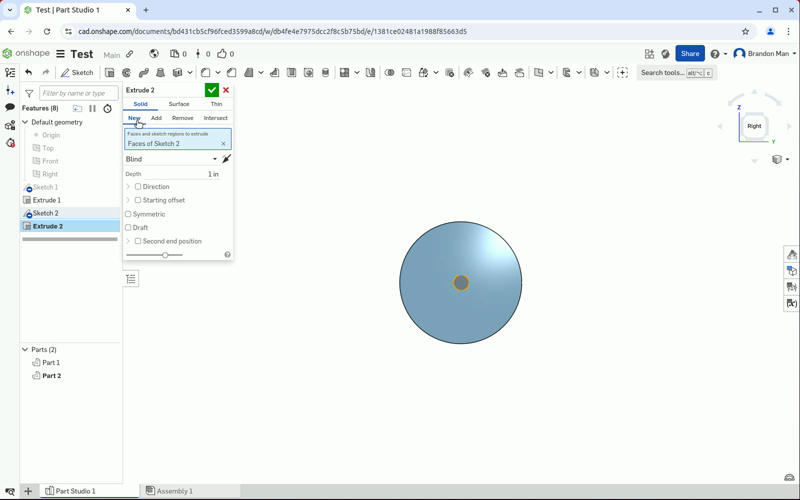
key(tab, 4)
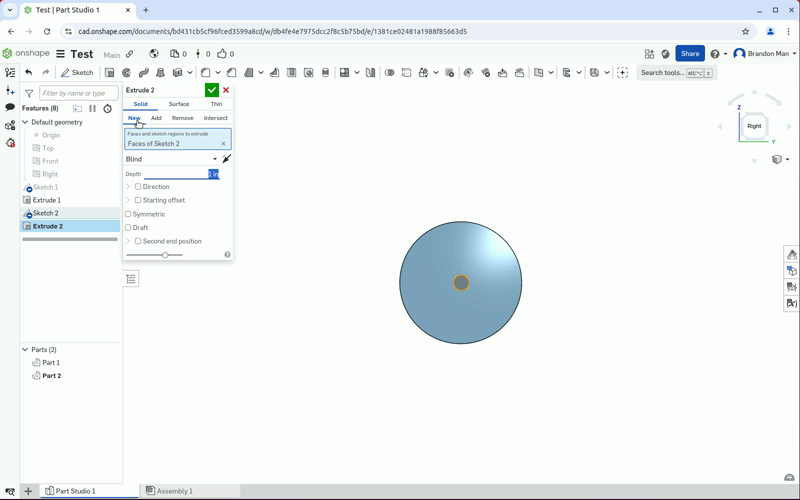
text(10.591)
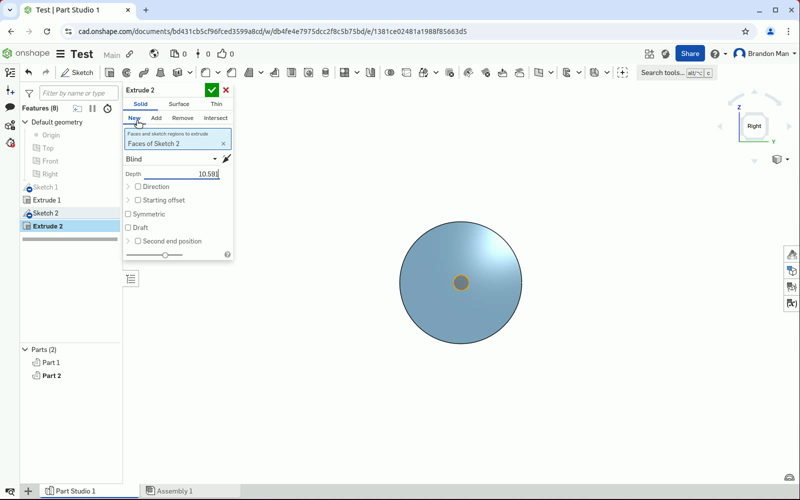
key(enter)
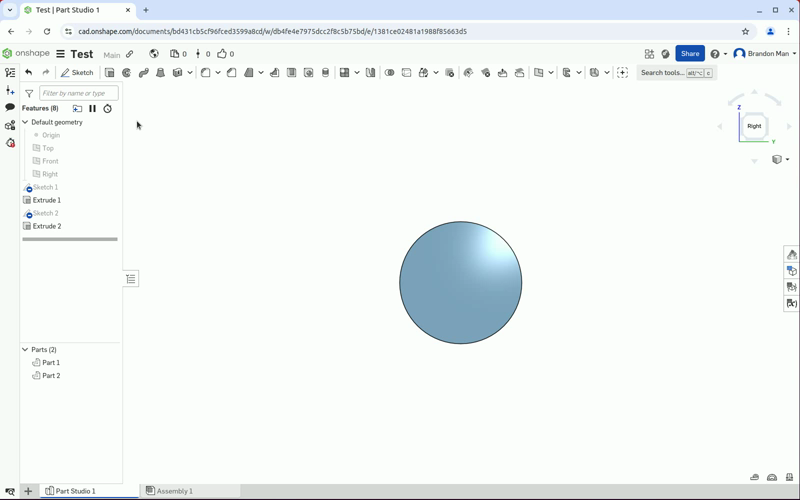
key(shift+h)
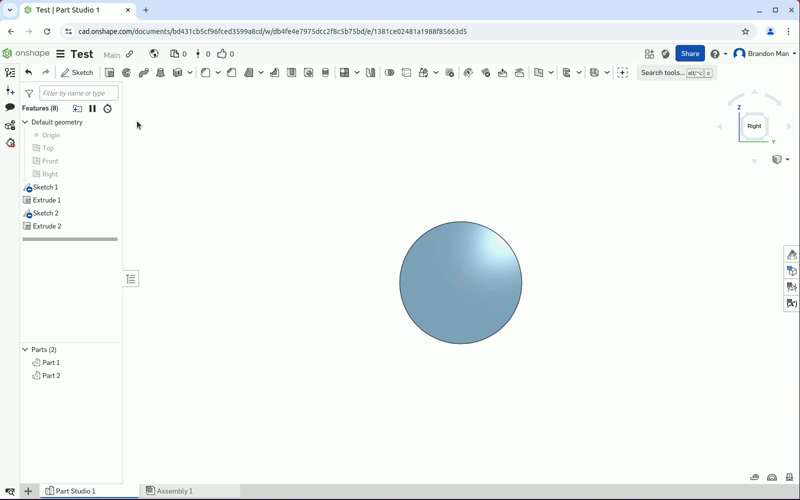
key(shift+h)
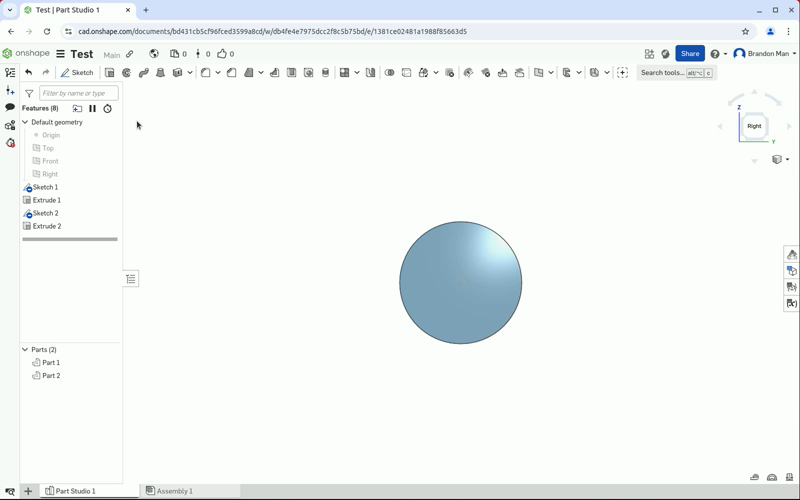
key(shift+7)
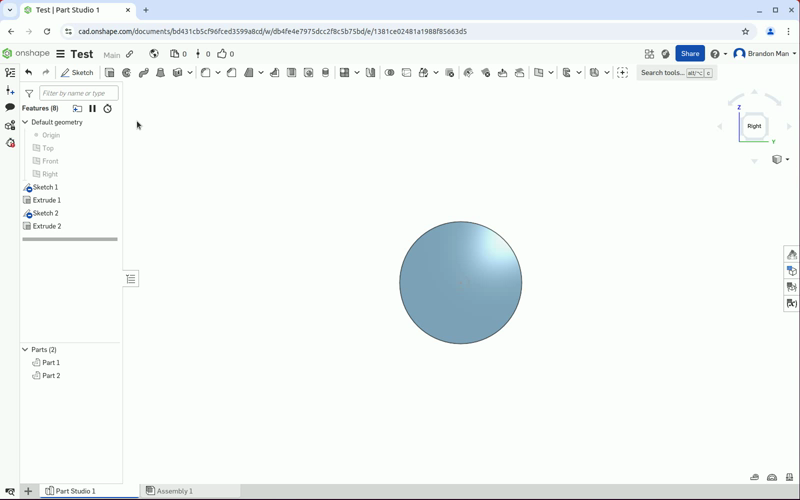
key(right, 2)
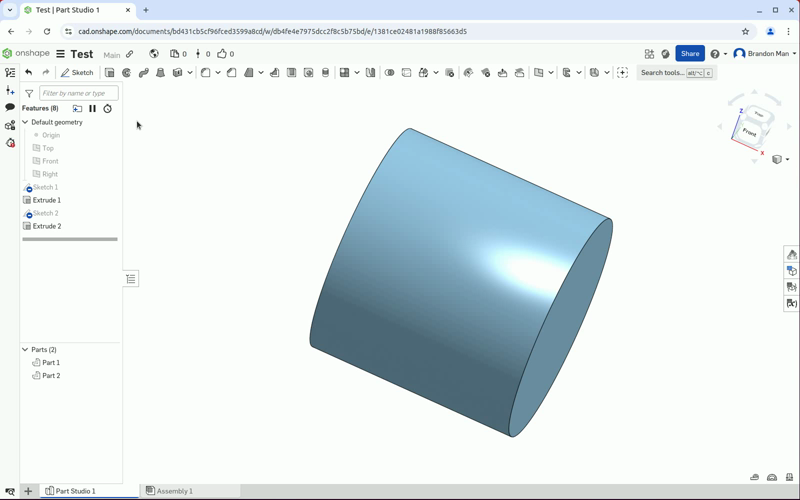
key(down, 2)
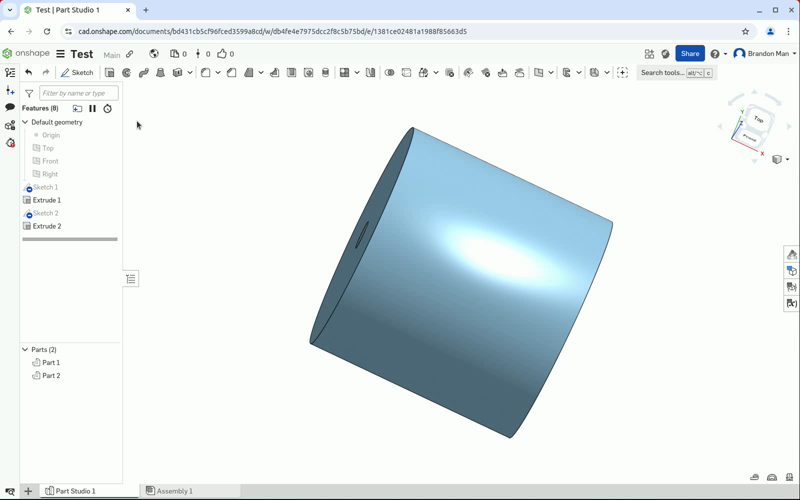
key(up, 2)
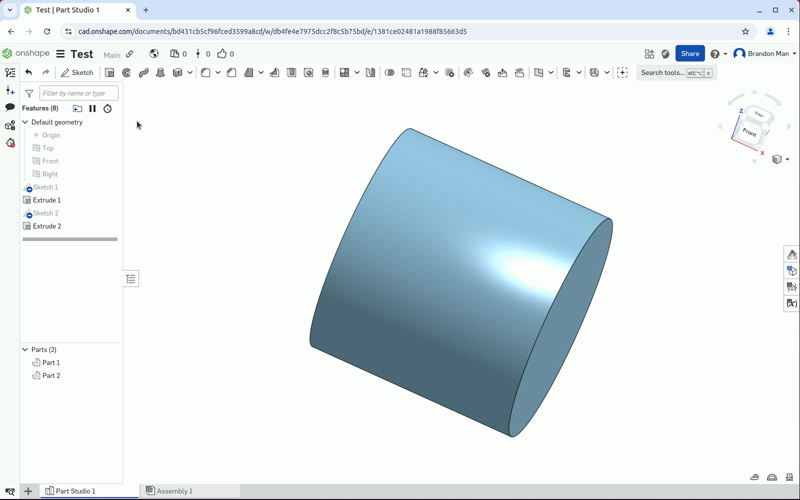
key(left, 2)
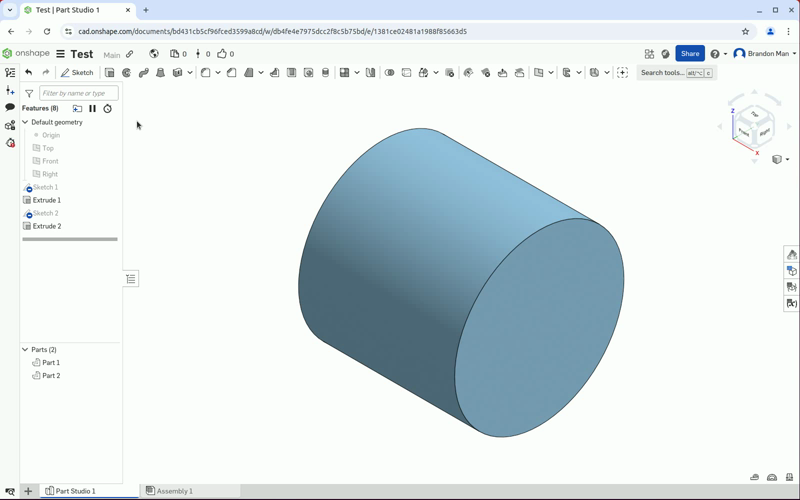
mouse_move(73, 189)
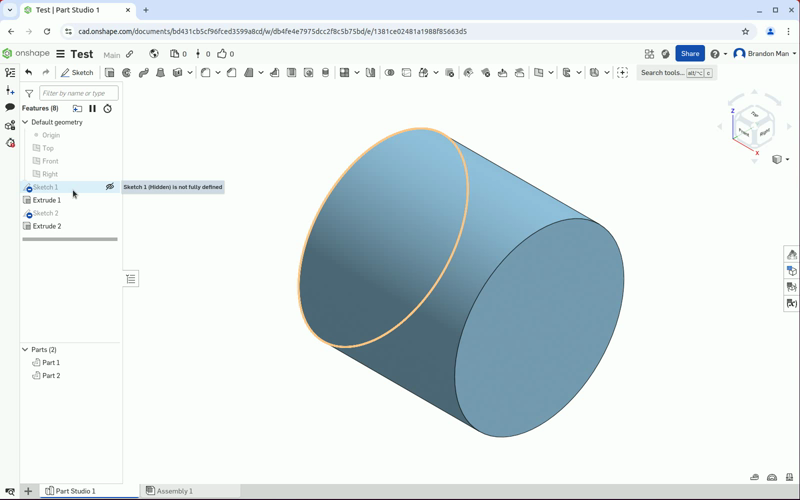
click(73, 189)